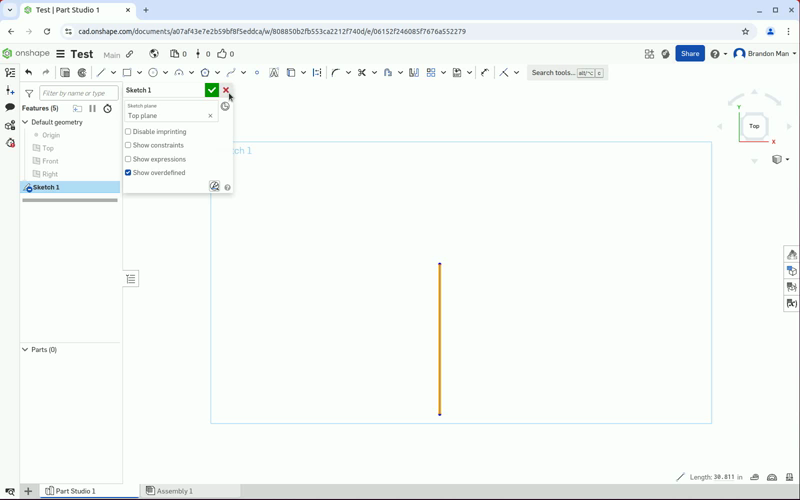
key(shift+h)
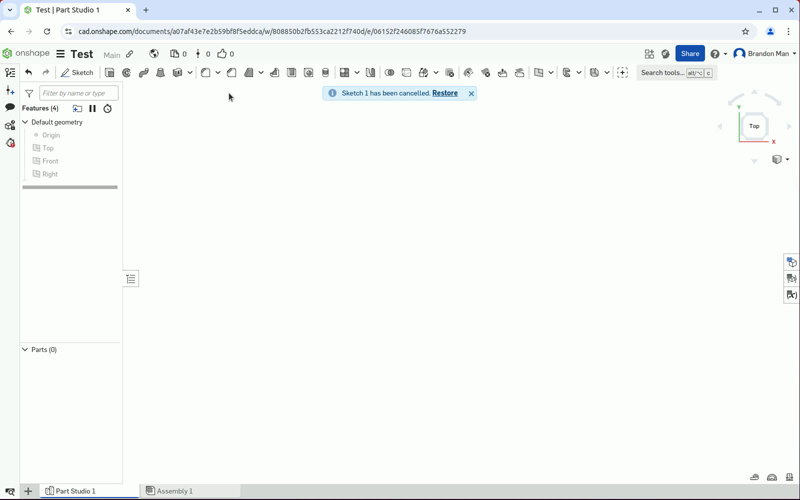
mouse_move(73, 352)
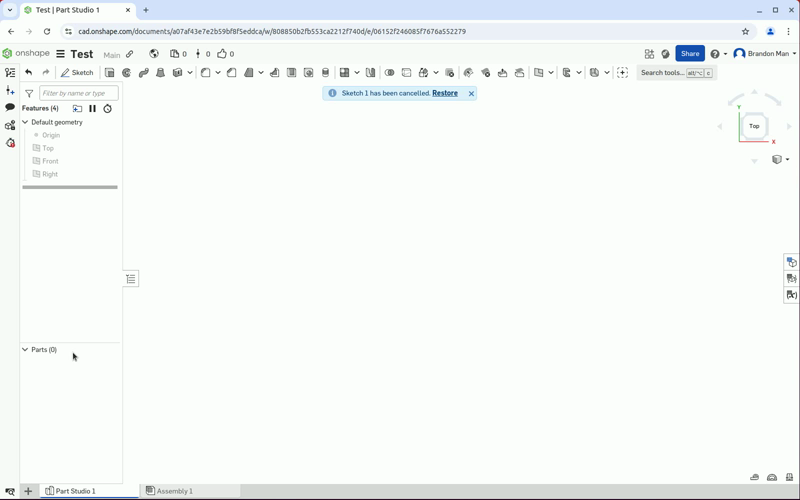
key(y)
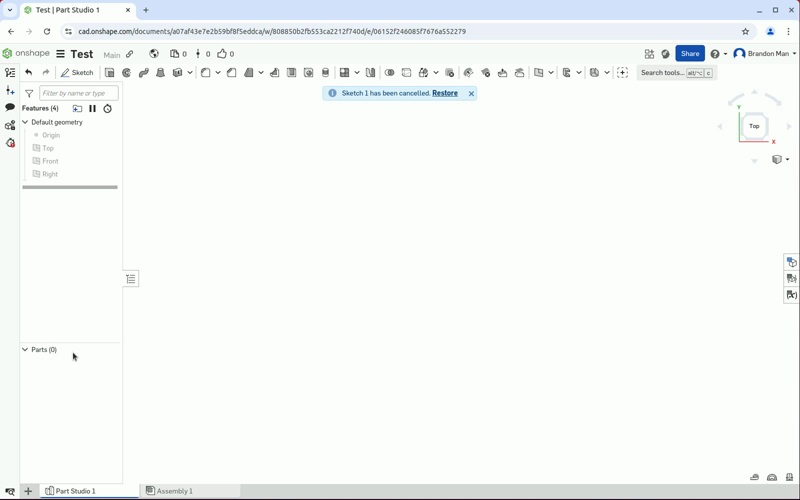
key(shift+p)
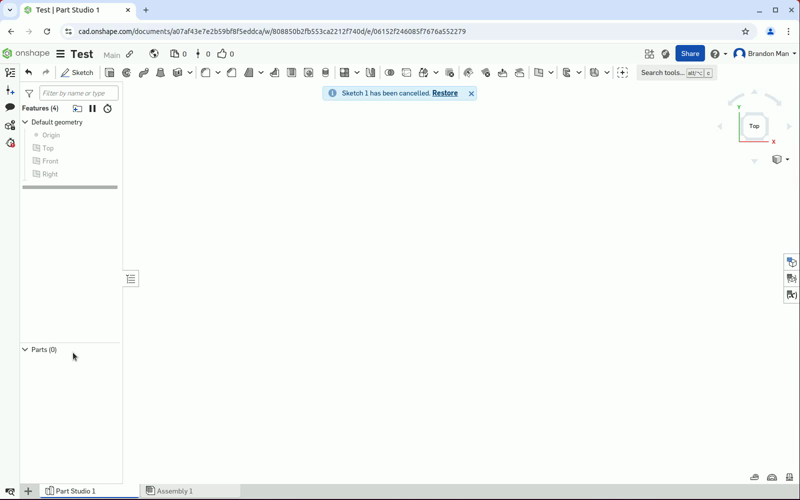
key(space)
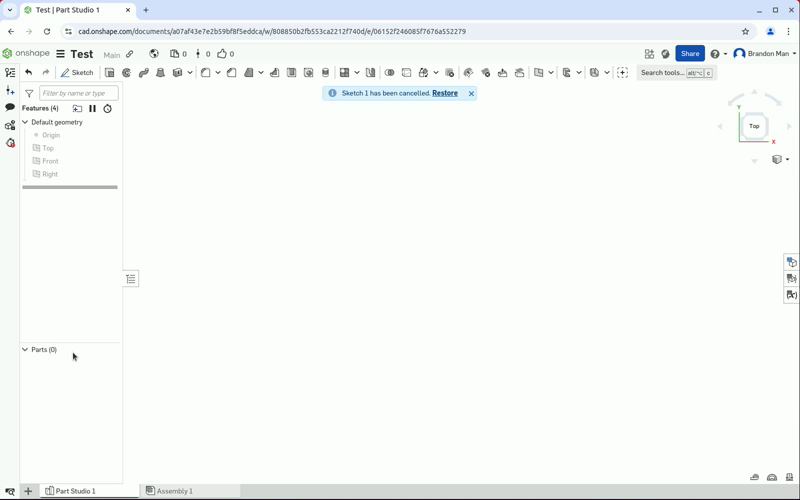
key_down(shift)
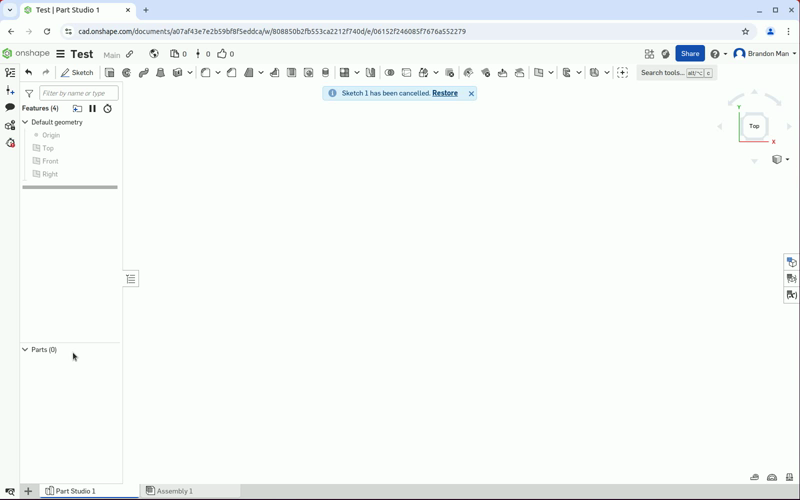
key(up)
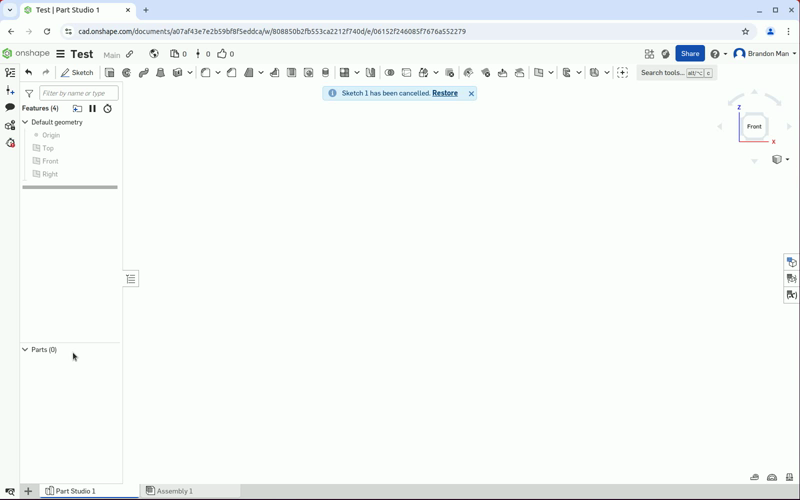
key_up(shift)
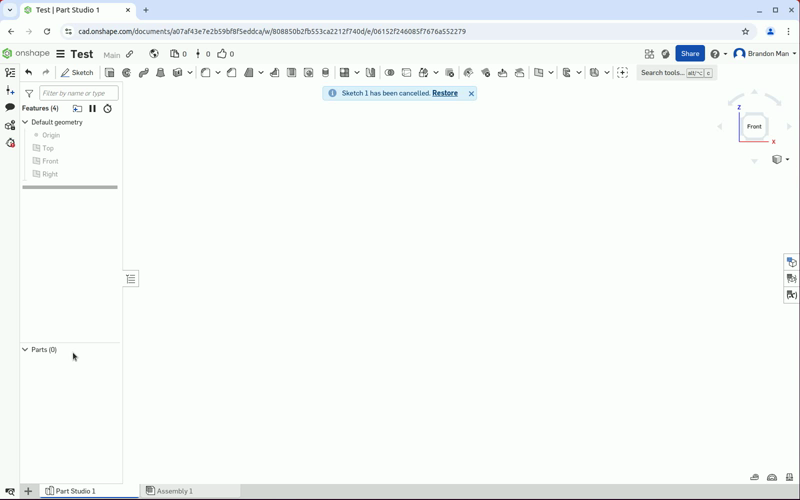
mouse_move(73, 352)
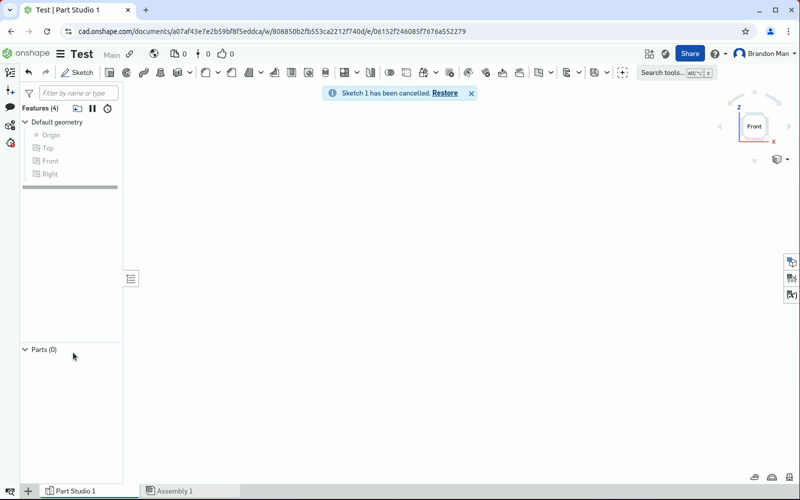
key(shift+y)
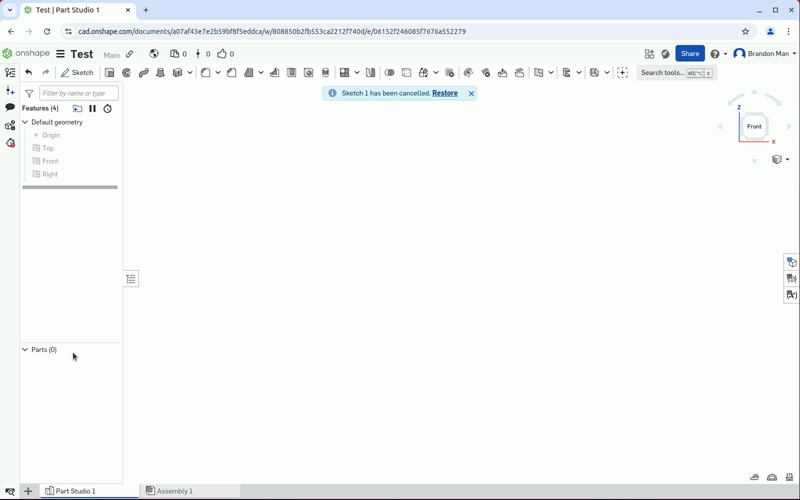
key(shift+s)
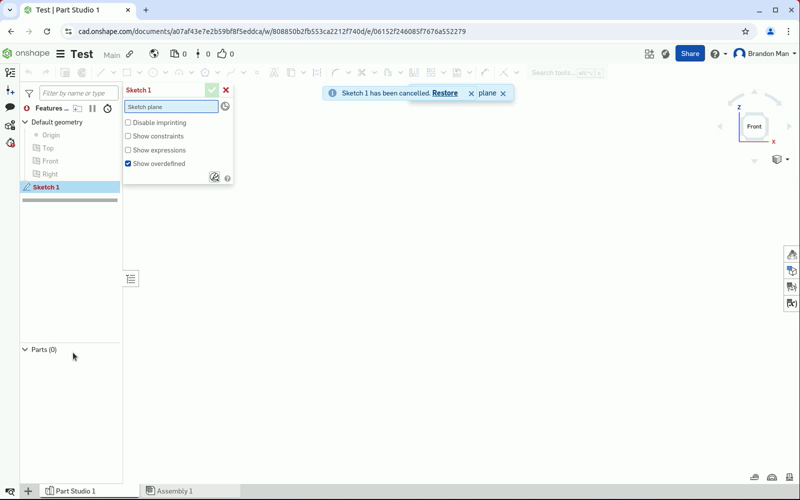
mouse_move(73, 163)
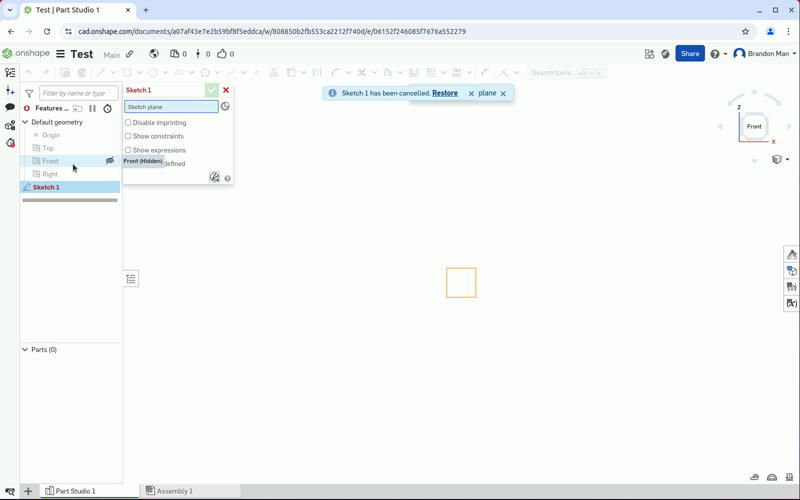
click(73, 163)
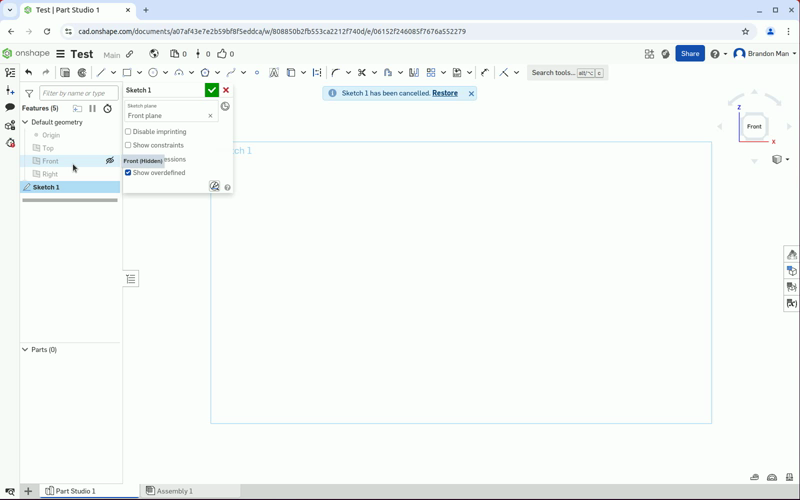
mouse_move(73, 352)
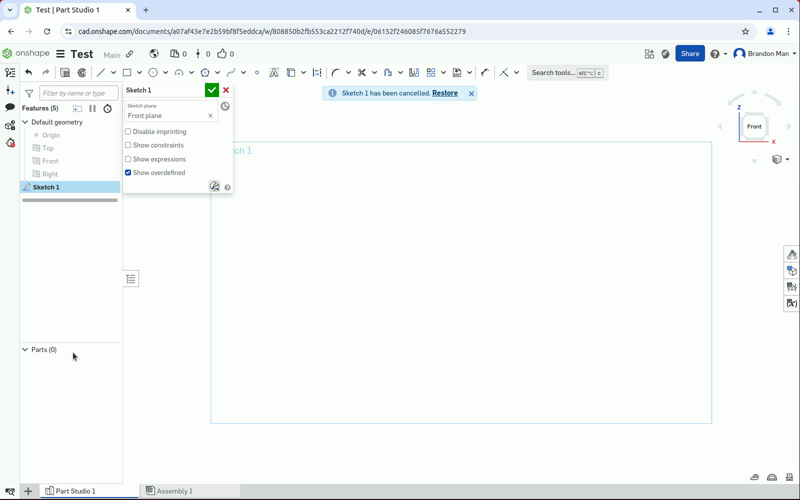
key(y)
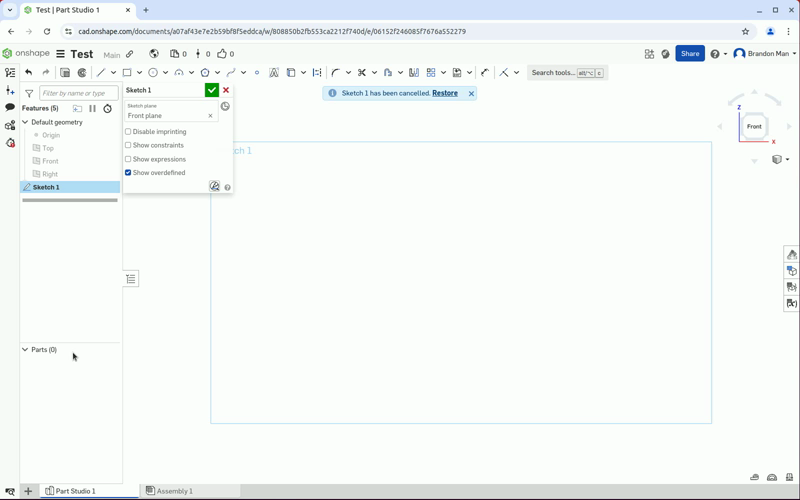
key(l)
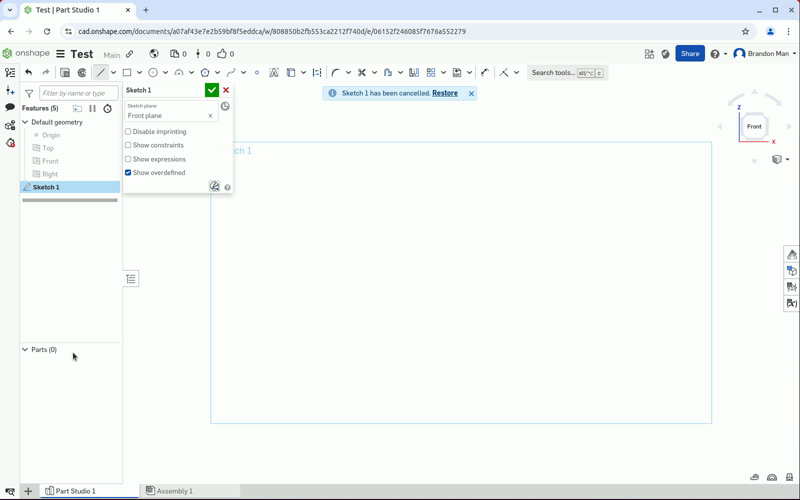
key_down(shift)
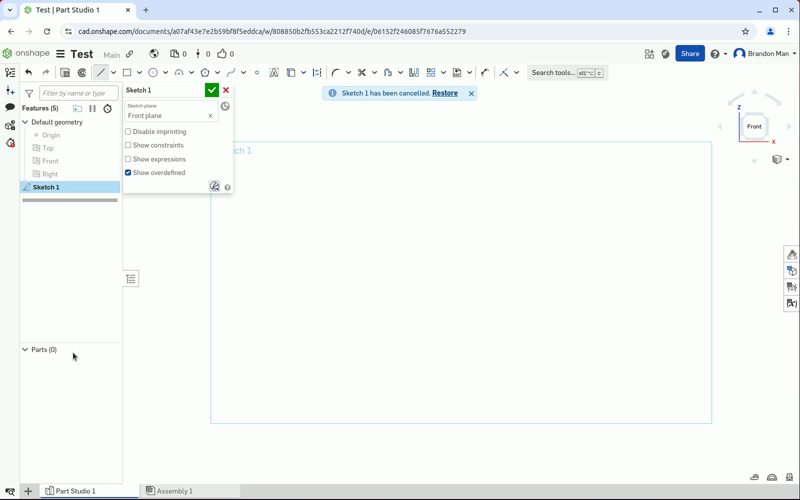
mouse_move(446, 395)
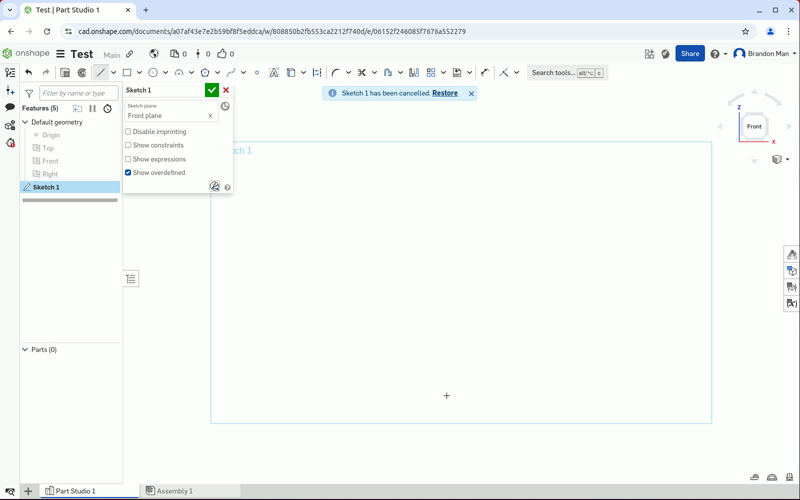
click(446, 395)
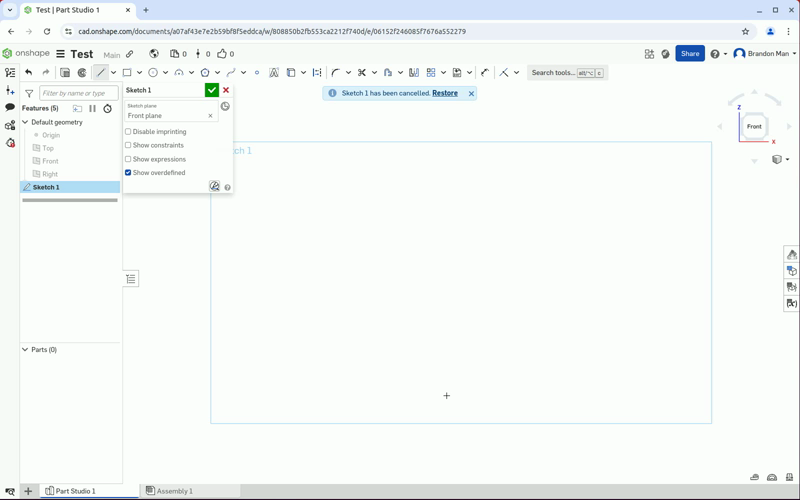
key_up(shift)
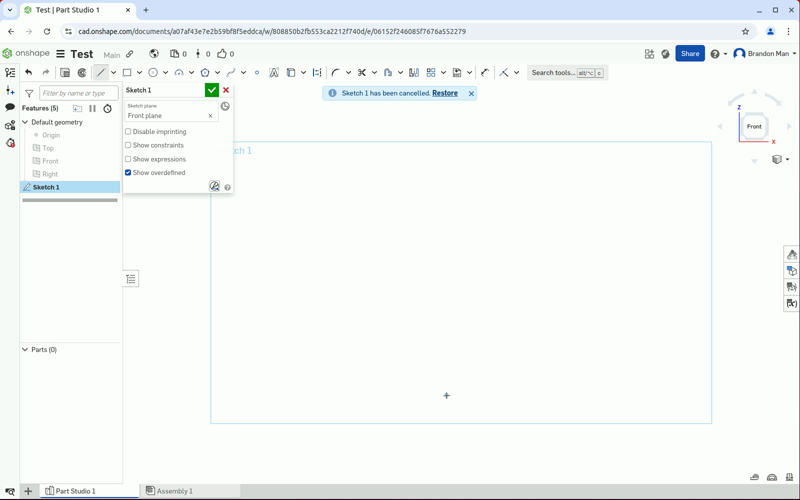
key_down(shift)
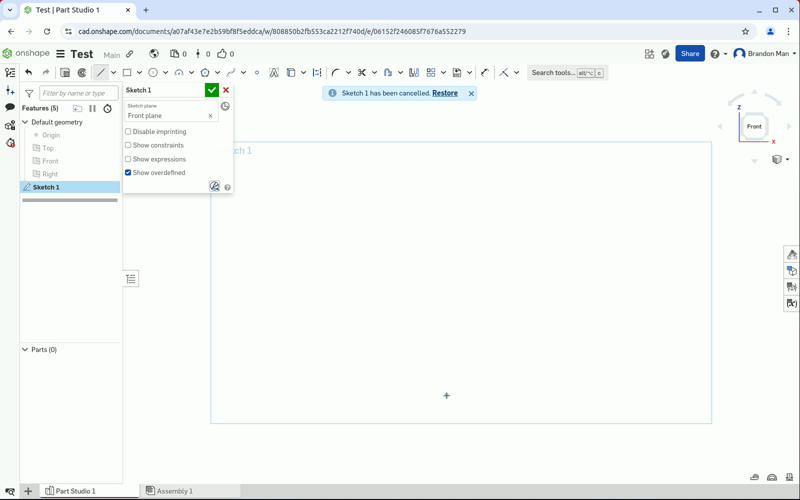
mouse_move(476, 395)
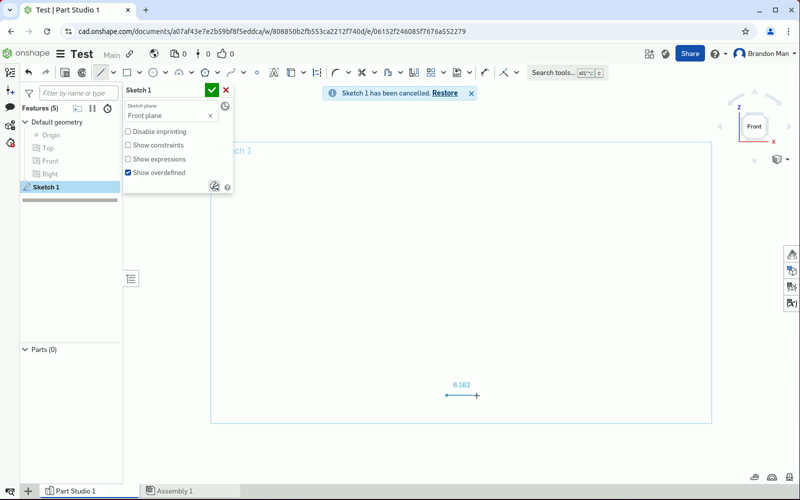
mouse_move(474, 395)
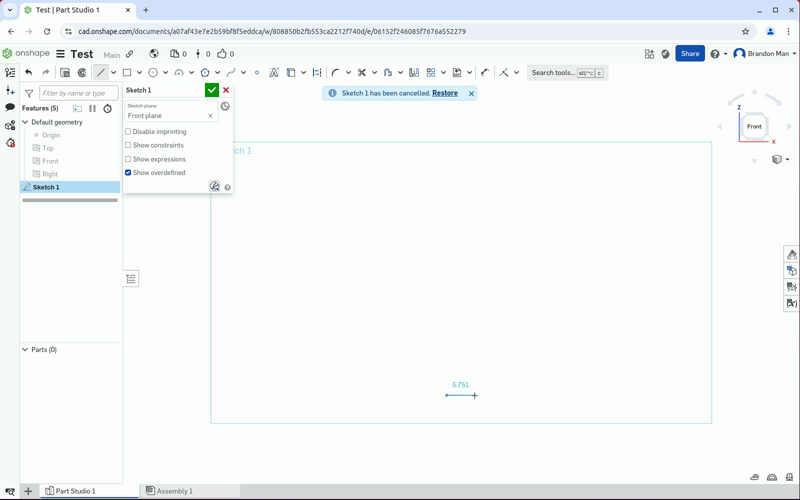
click(474, 395)
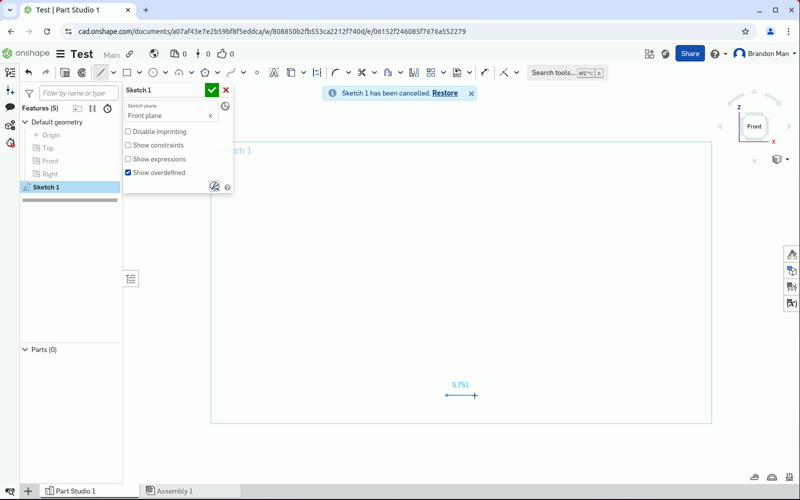
key_up(shift)
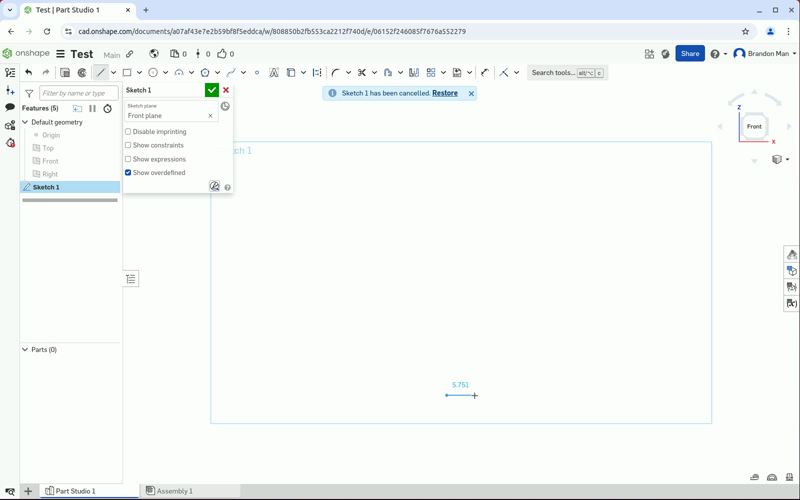
key_down(shift)
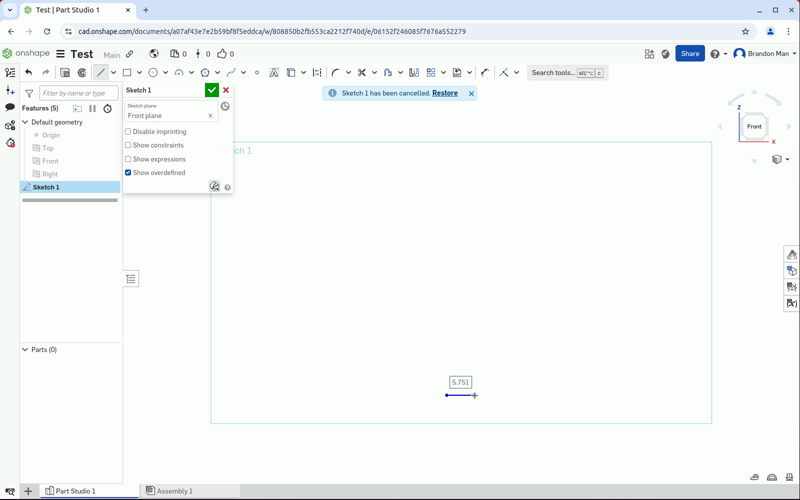
mouse_move(474, 171)
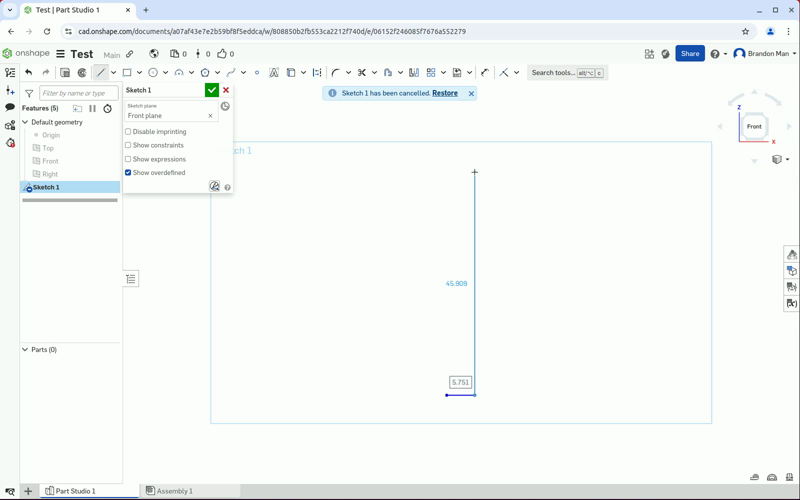
click(474, 171)
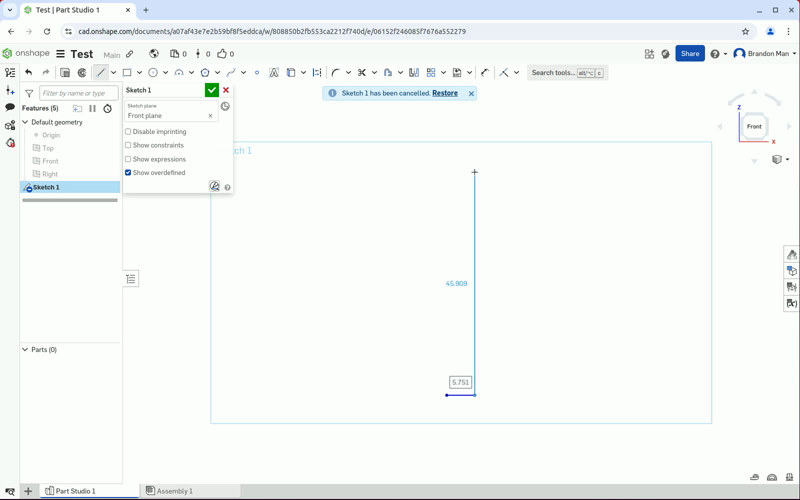
key_up(shift)
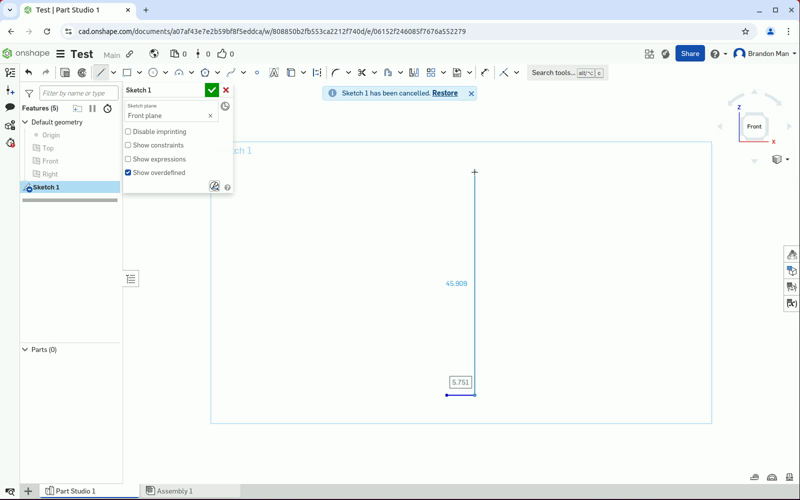
key_down(shift)
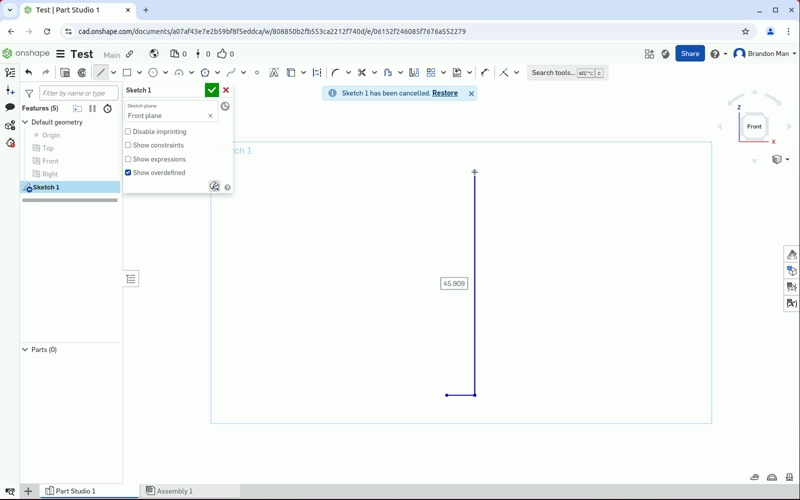
mouse_move(504, 171)
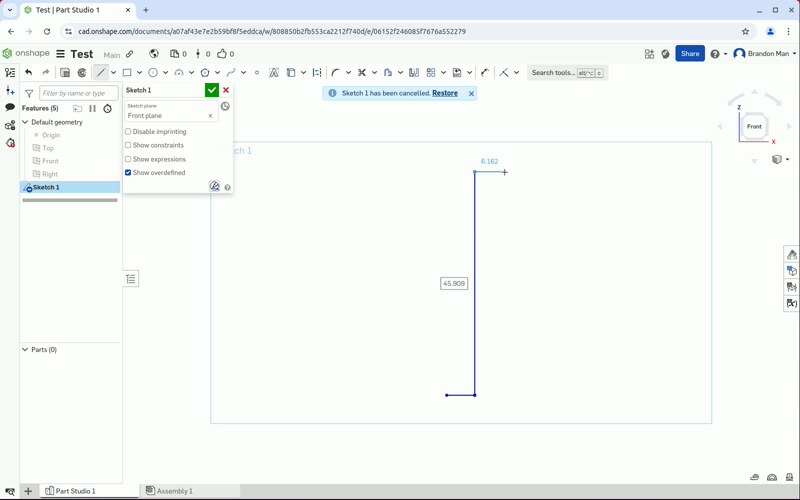
mouse_move(446, 171)
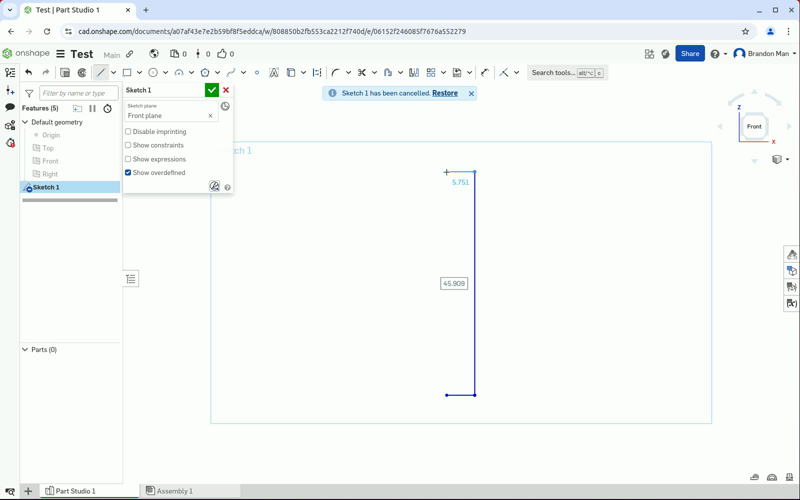
click(446, 171)
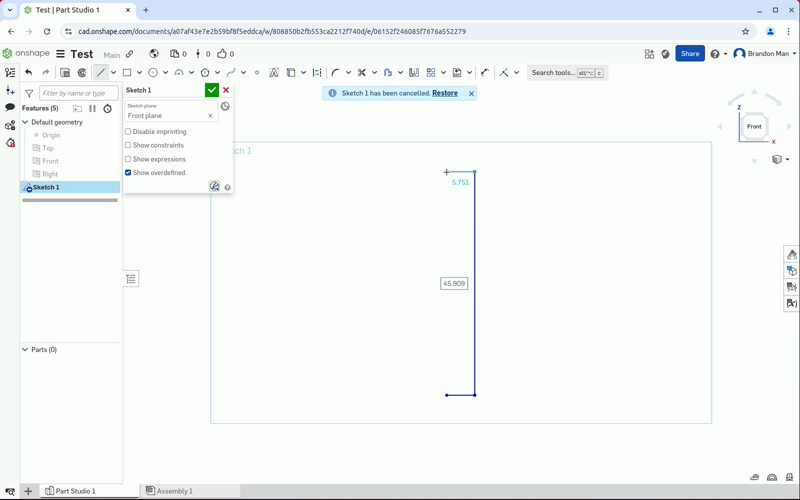
key_up(shift)
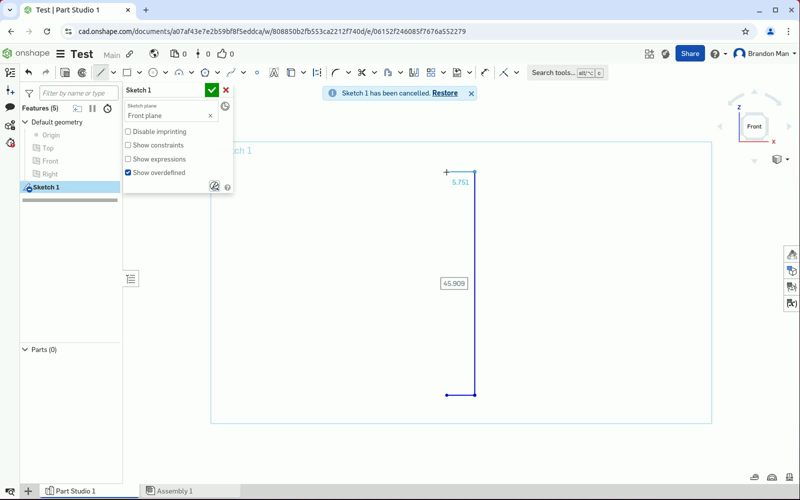
key_down(shift)
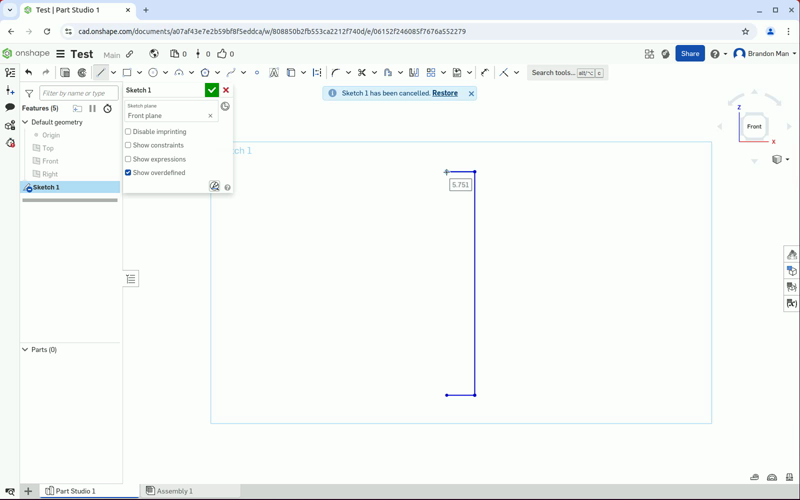
mouse_move(446, 395)
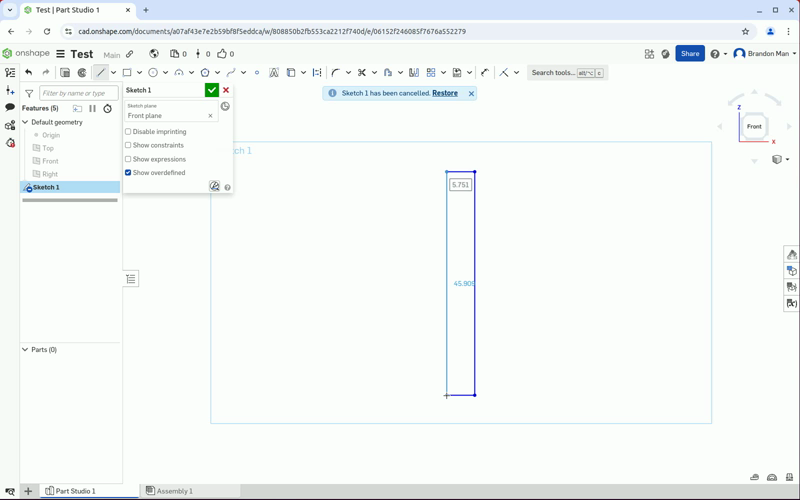
key_up(shift)
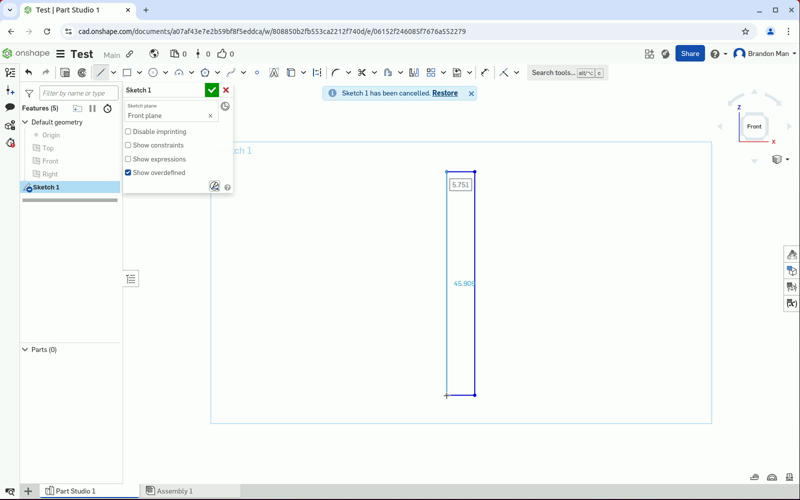
click(446, 395)
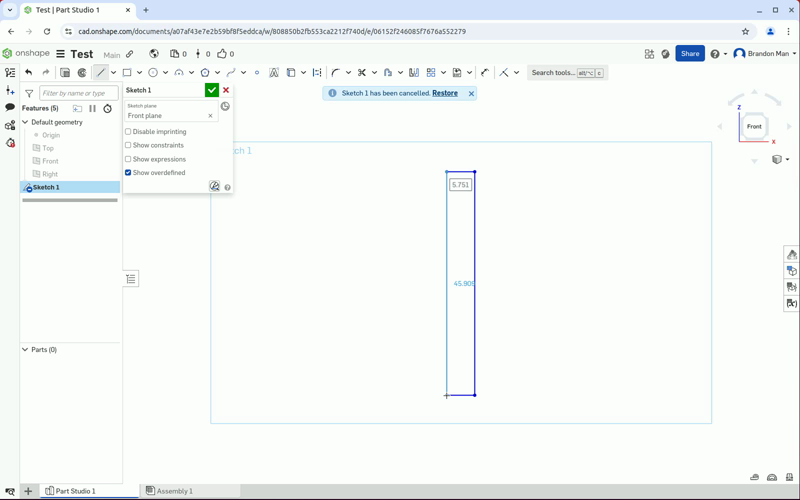
key(esc)
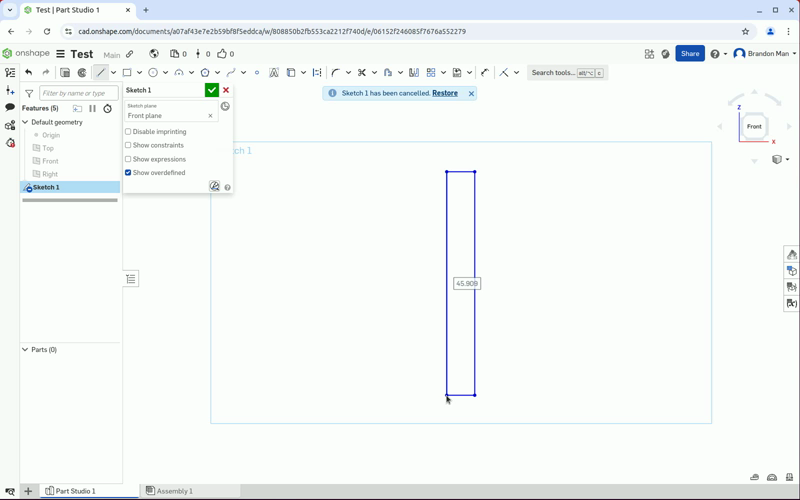
key(c)
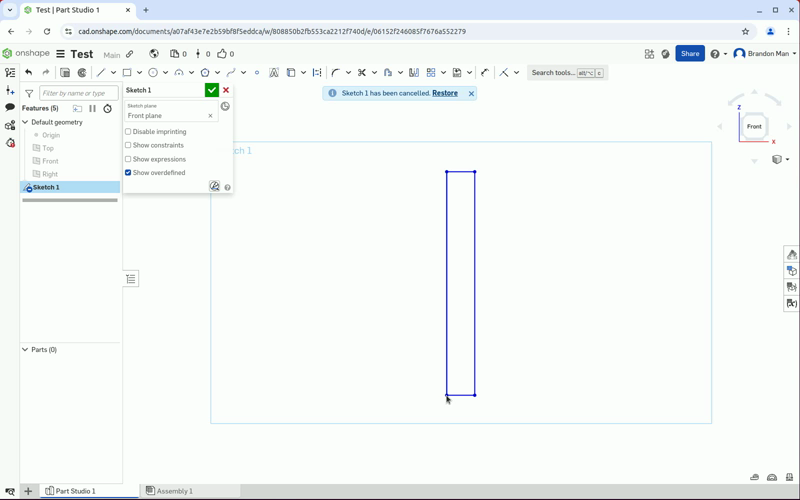
key_down(shift)
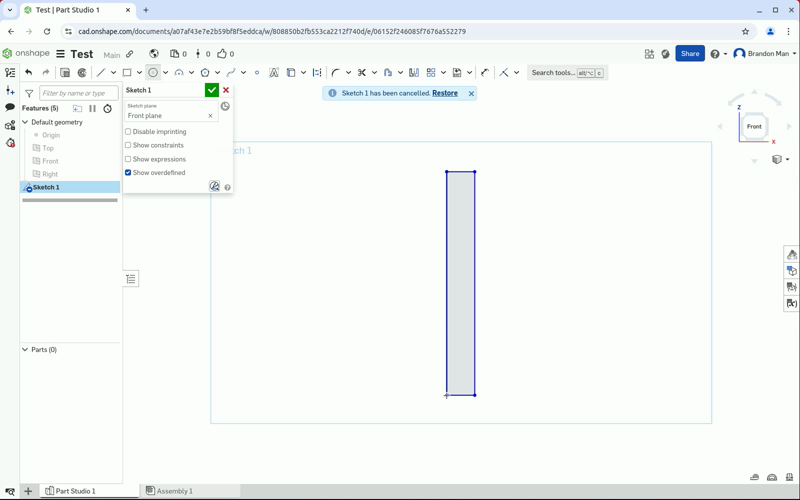
mouse_move(460, 371)
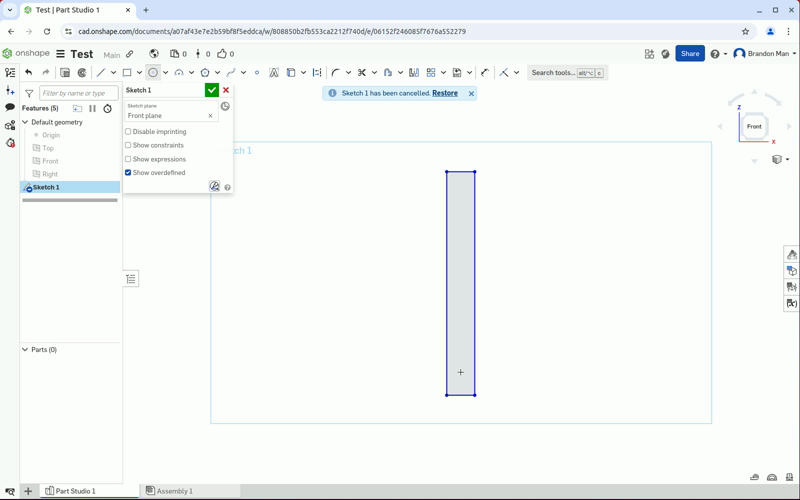
click(460, 371)
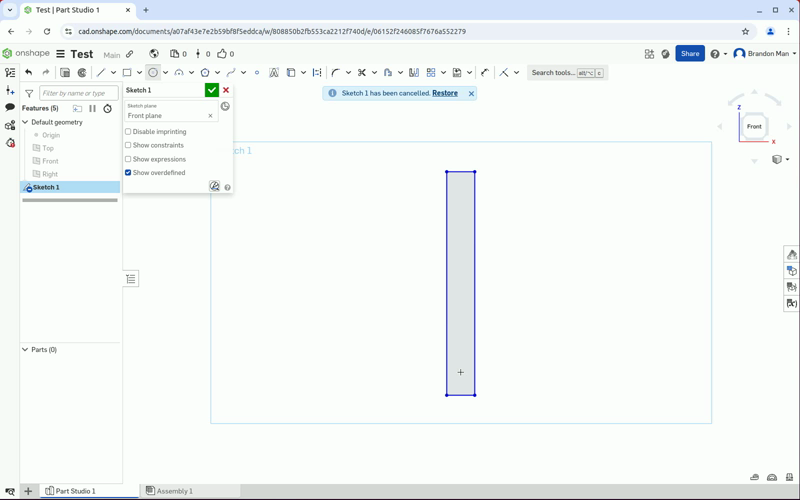
key_up(shift)
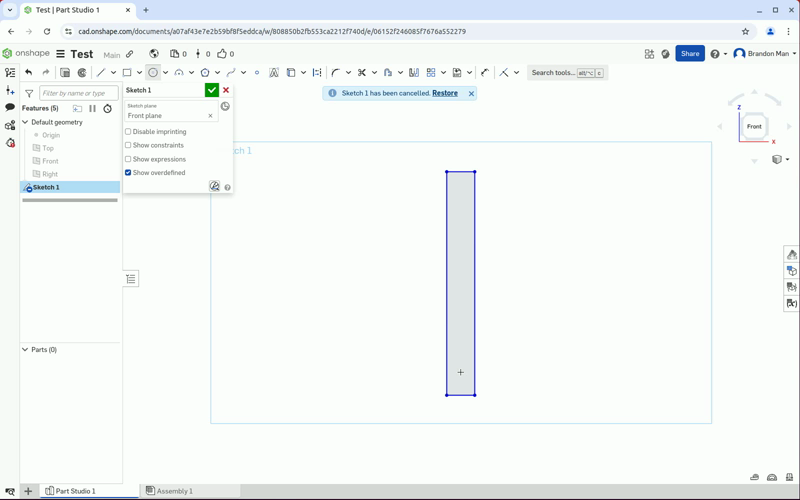
mouse_move(467, 371)
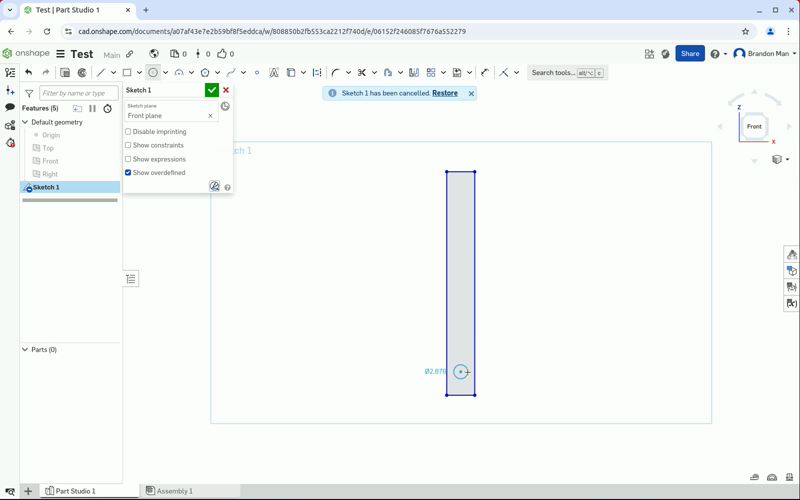
click(467, 371)
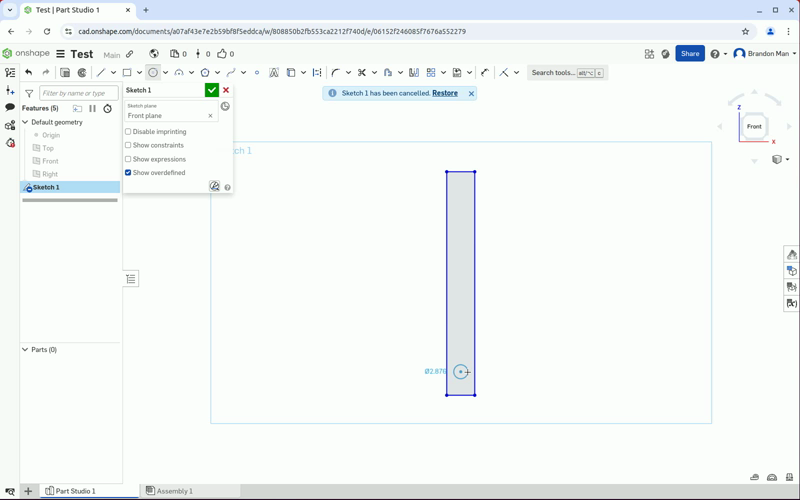
key(esc)
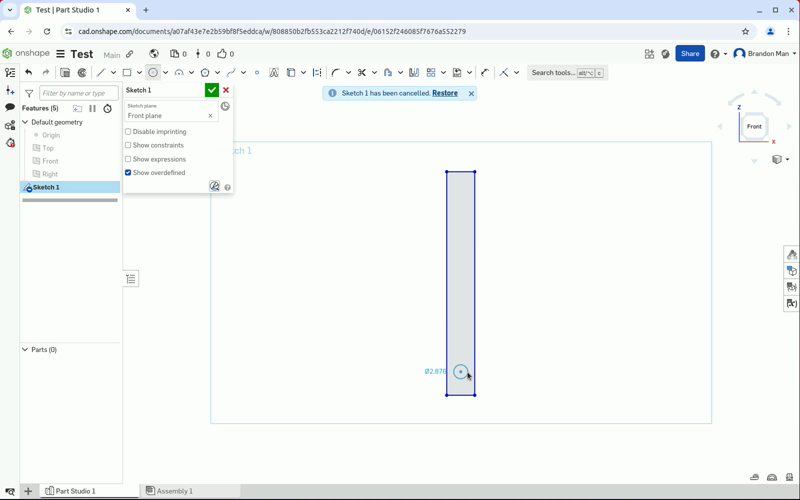
key(c)
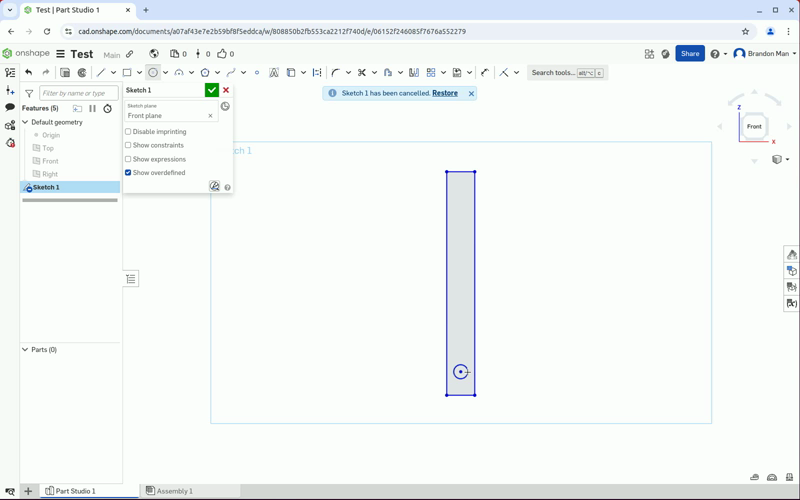
key_down(shift)
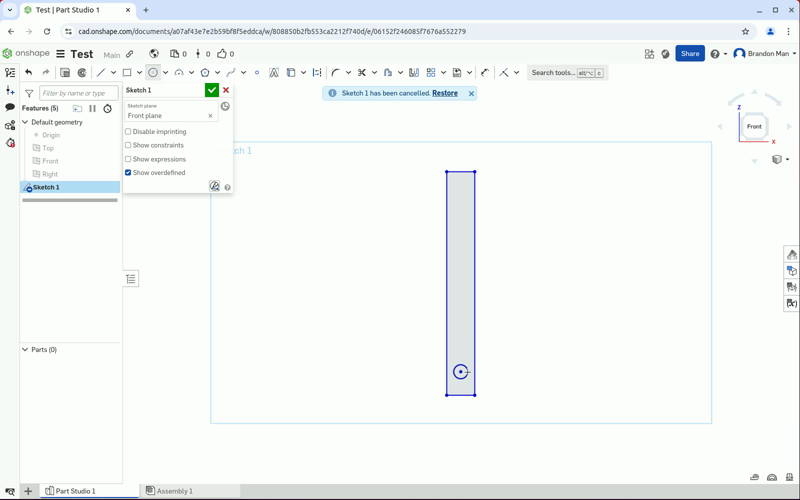
mouse_move(460, 282)
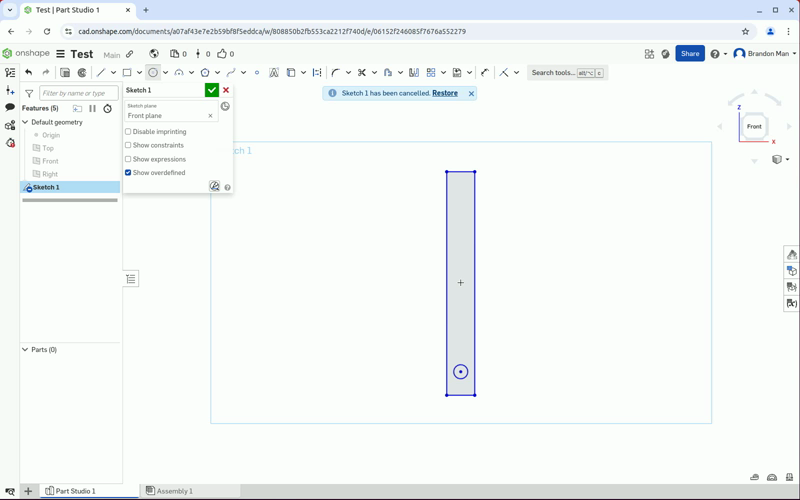
click(460, 282)
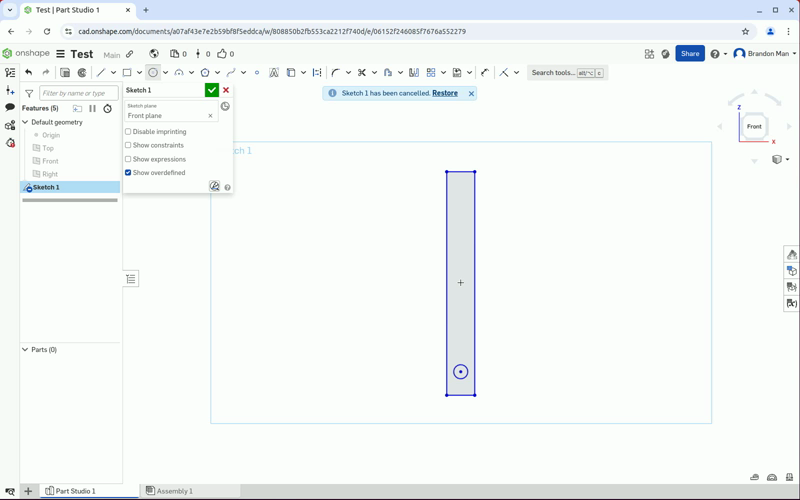
key_up(shift)
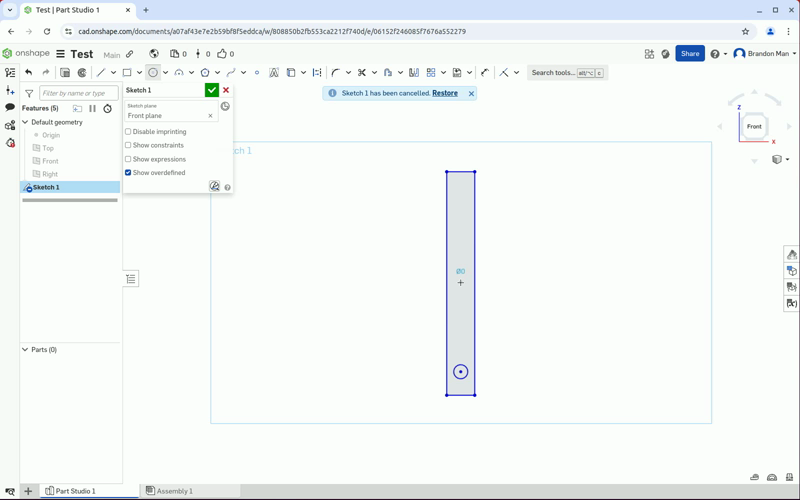
mouse_move(467, 282)
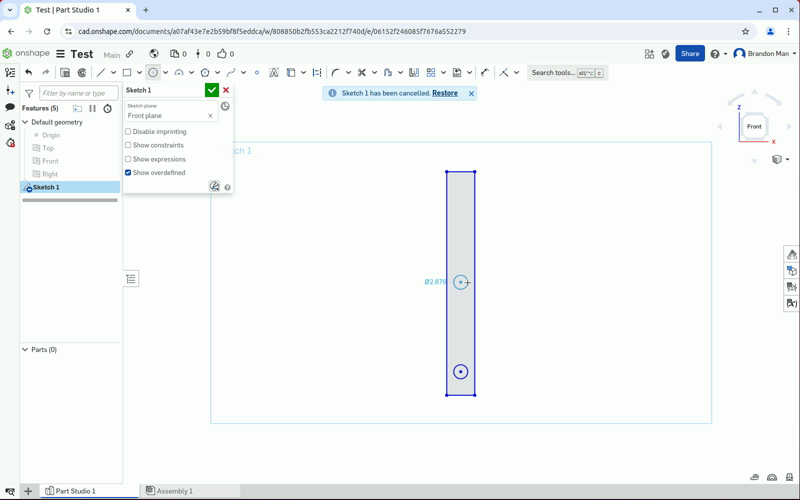
click(467, 282)
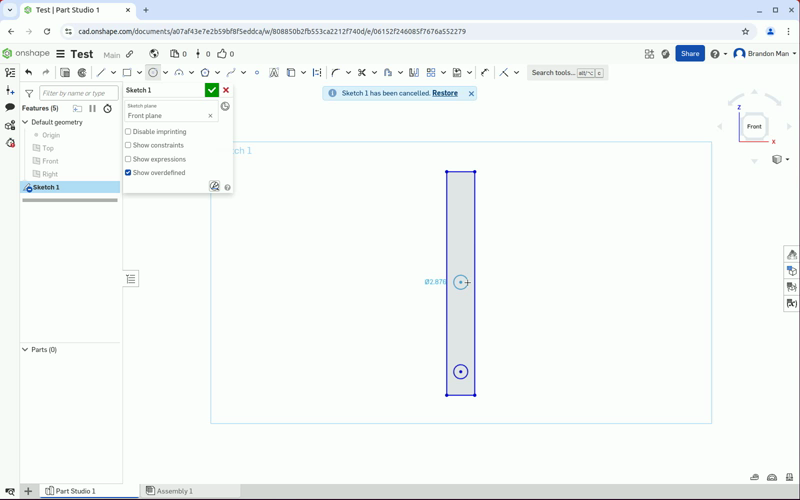
key(esc)
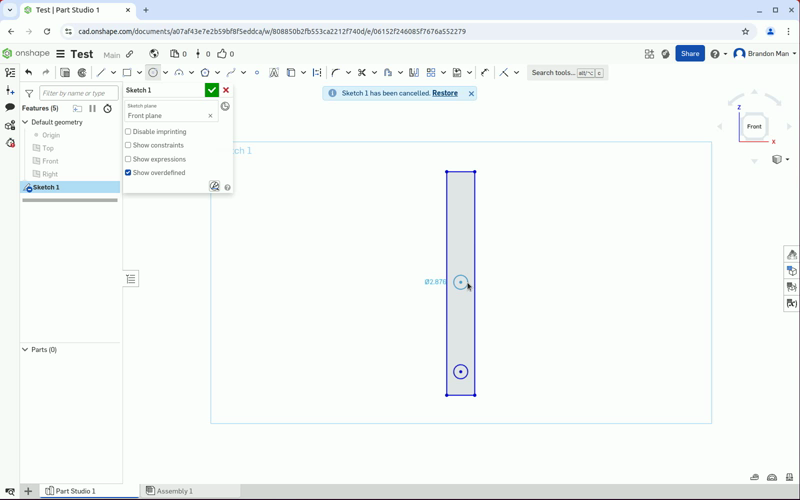
key(c)
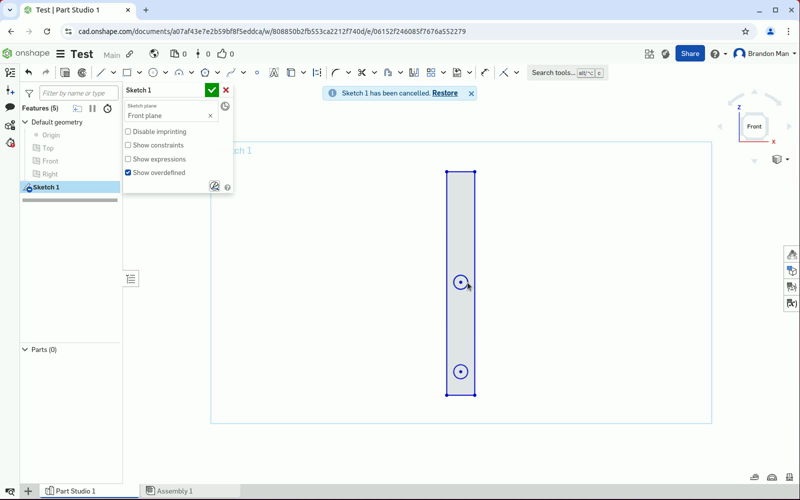
key_down(shift)
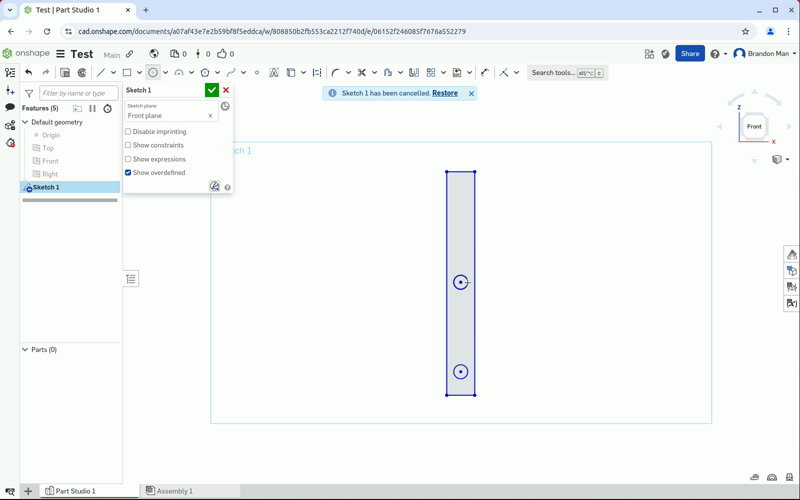
mouse_move(460, 192)
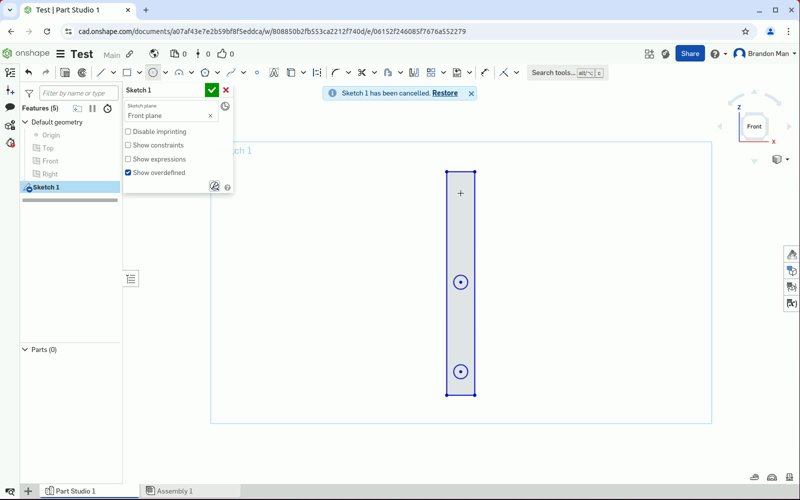
click(460, 192)
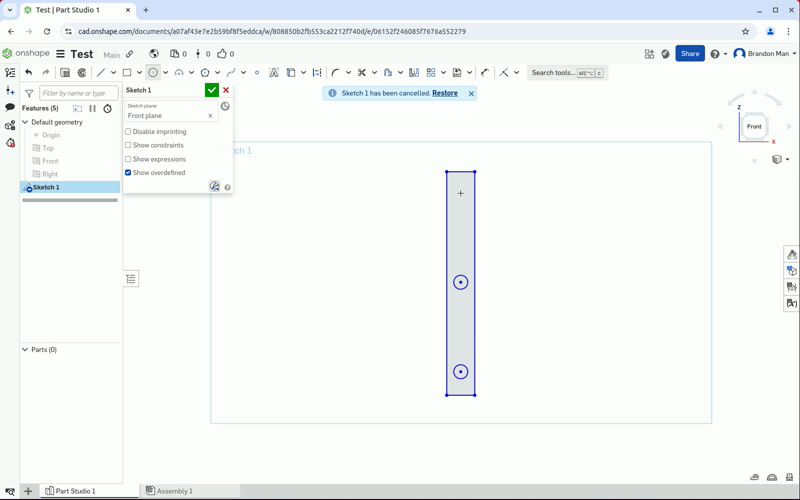
key_up(shift)
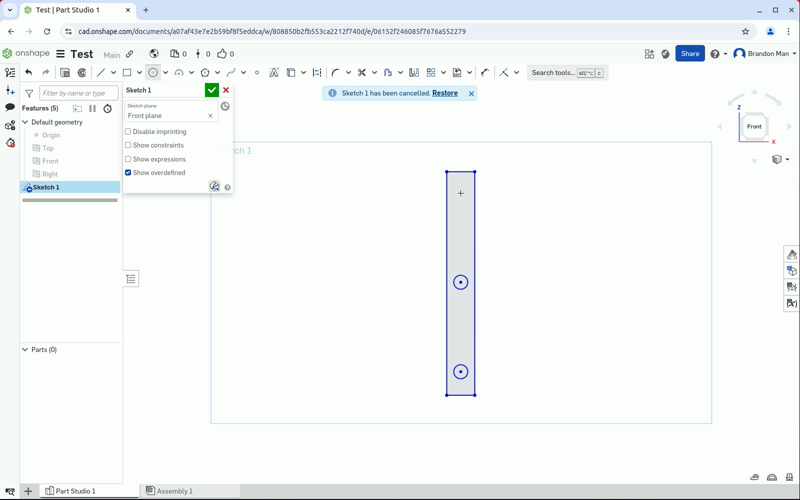
mouse_move(467, 192)
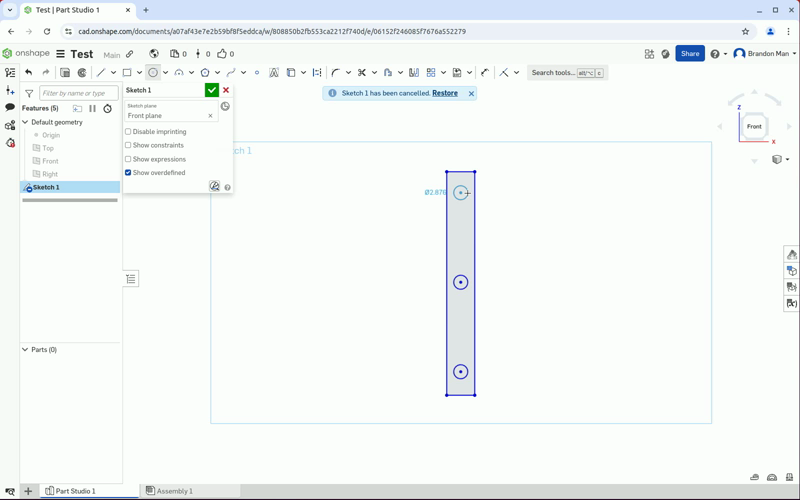
click(467, 192)
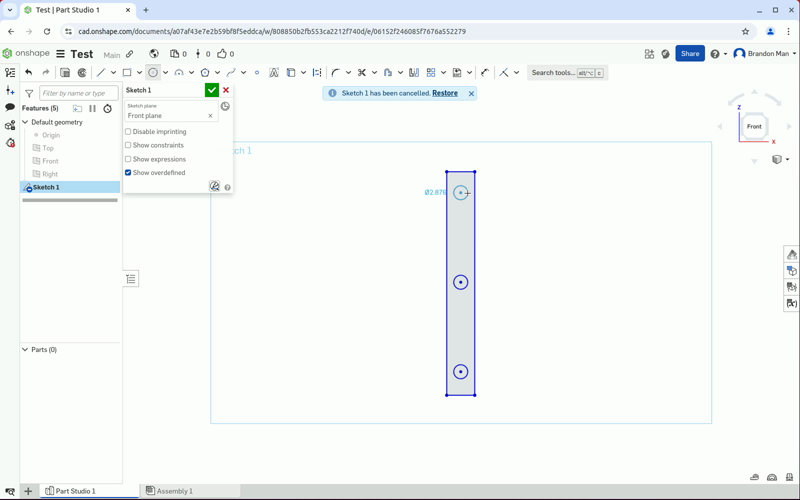
key(esc)
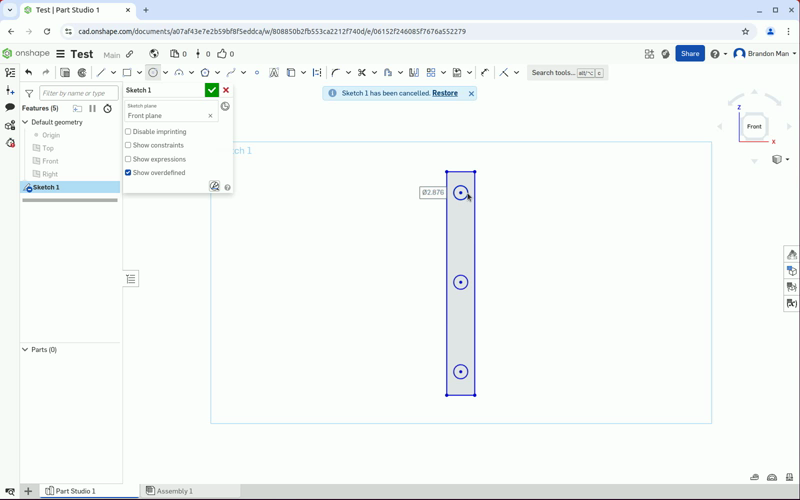
mouse_move(469, 339)
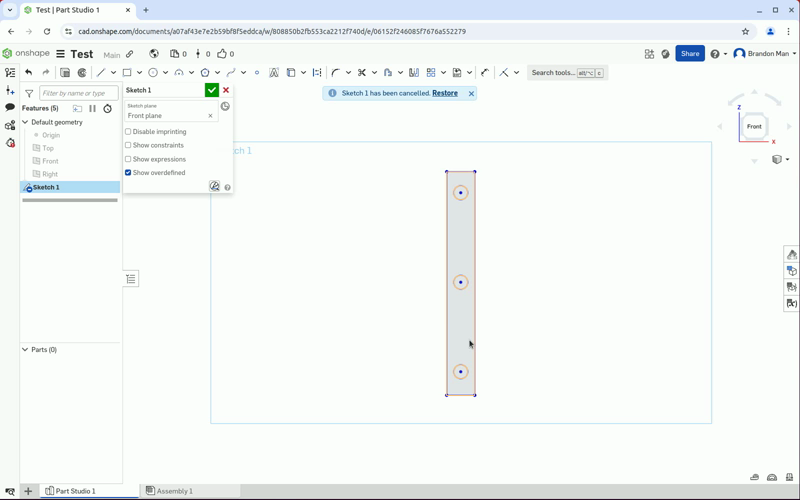
click(469, 339)
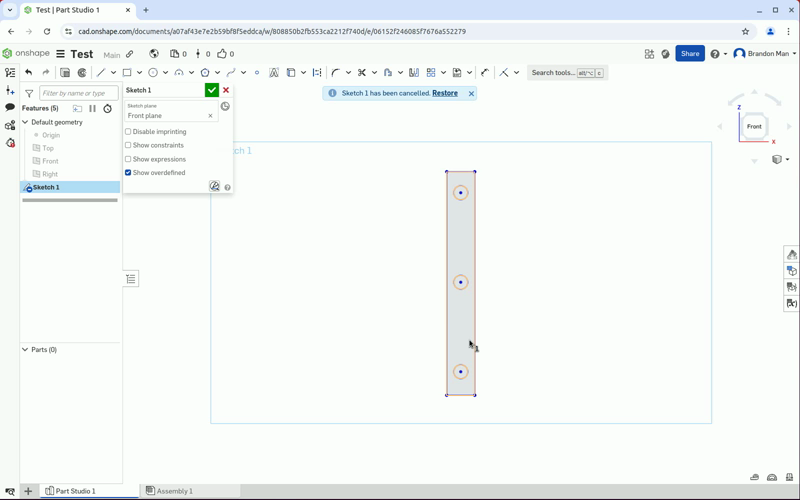
mouse_move(73, 352)
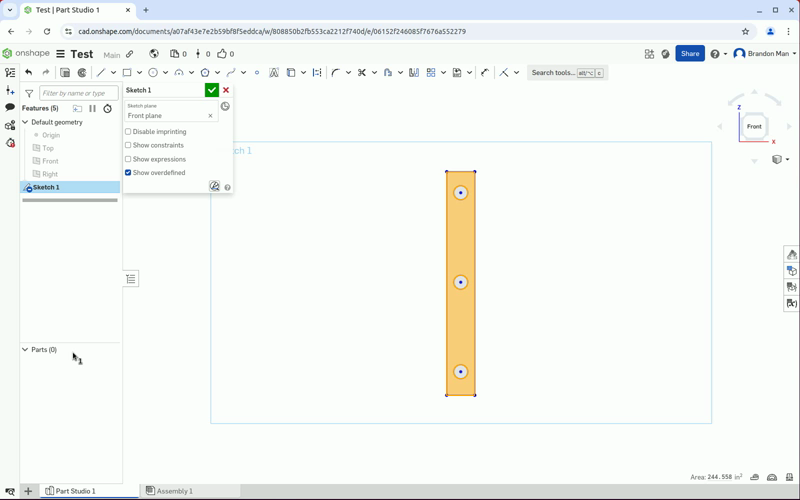
key(shift+y)
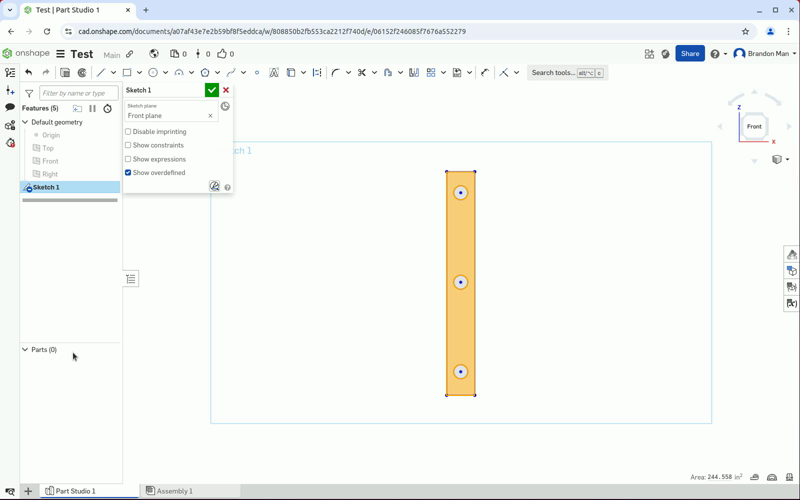
key(shift+e)
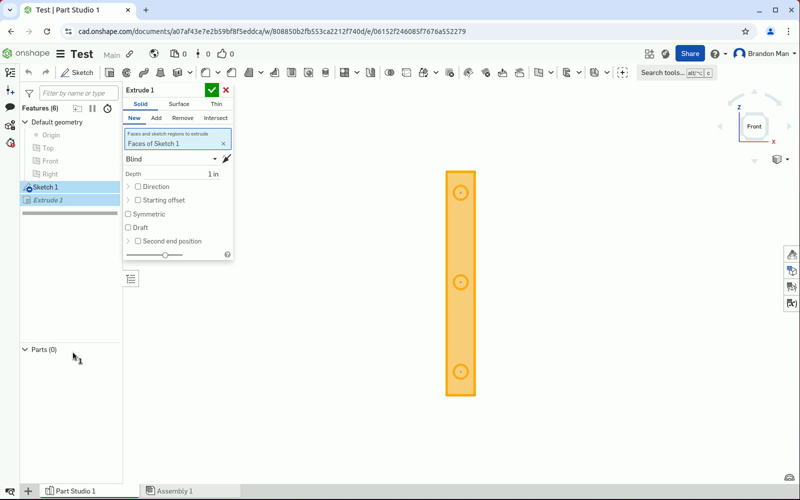
mouse_move(143, 106)
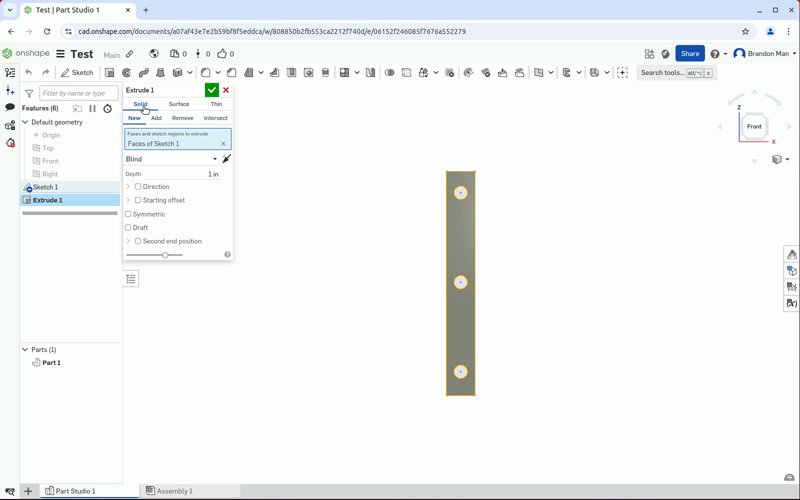
click(143, 106)
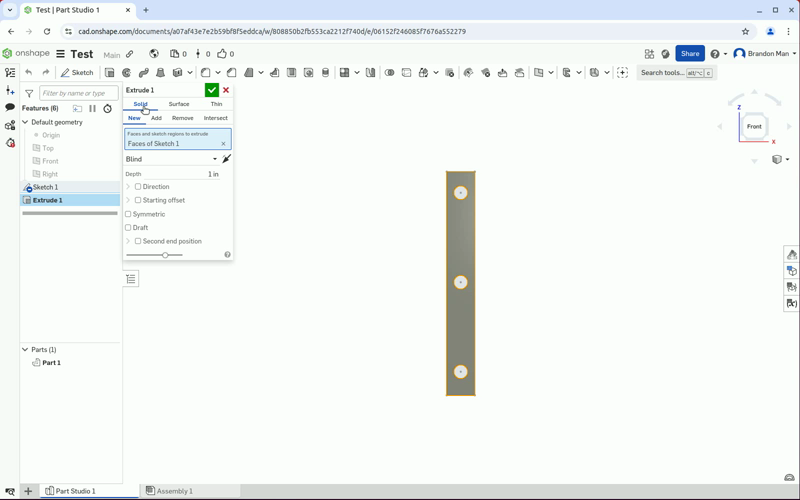
mouse_move(137, 120)
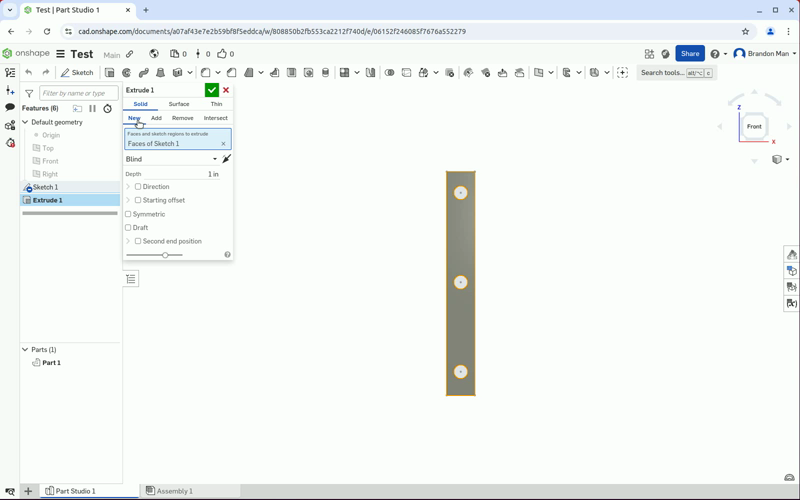
click(137, 120)
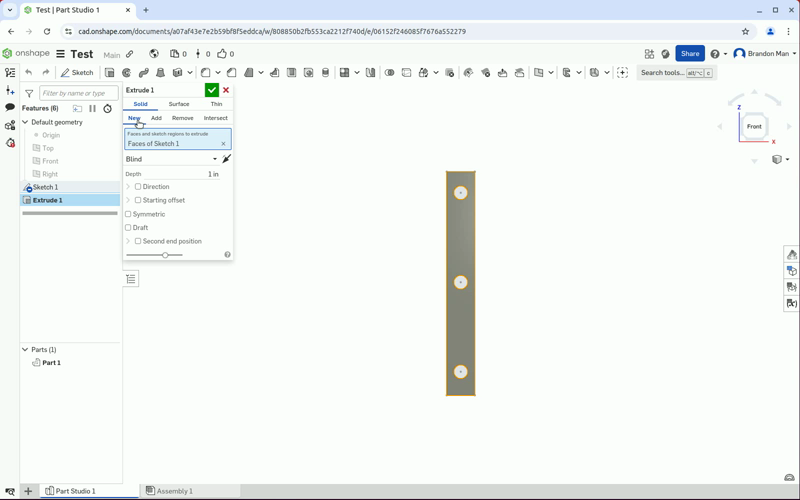
key(tab, 4)
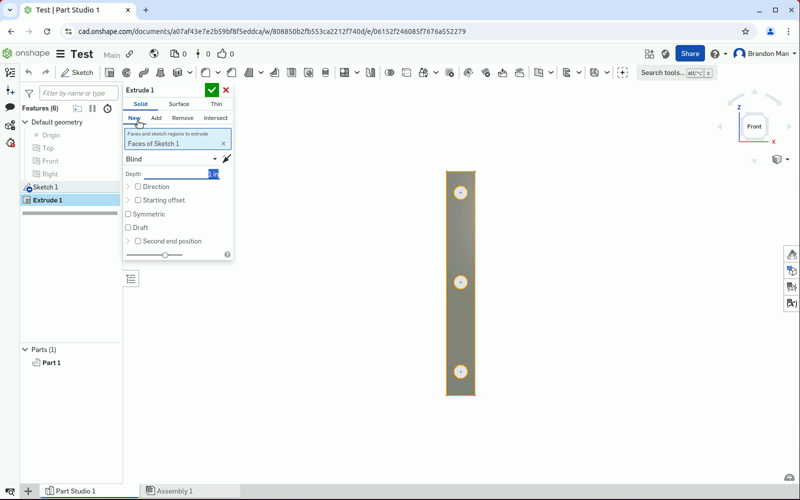
text(4.574)
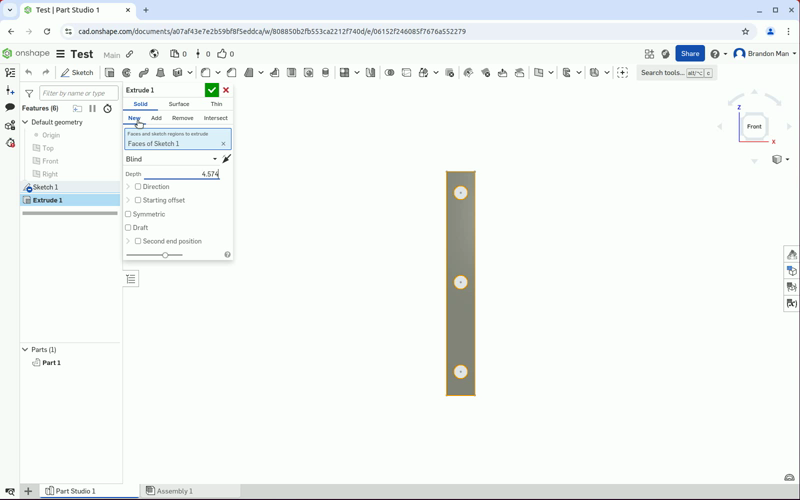
key(enter)
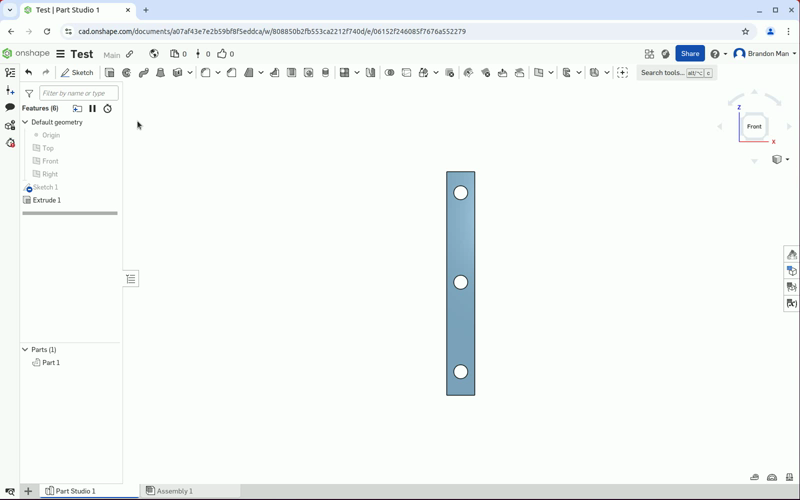
key(shift+h)
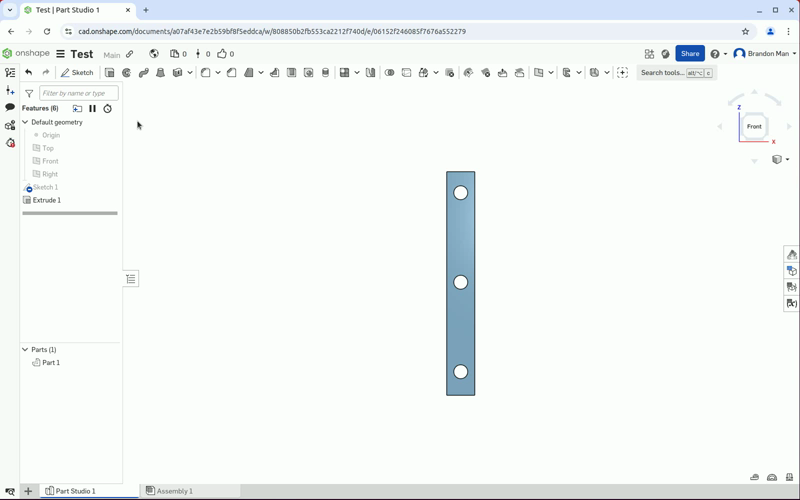
key(shift+h)
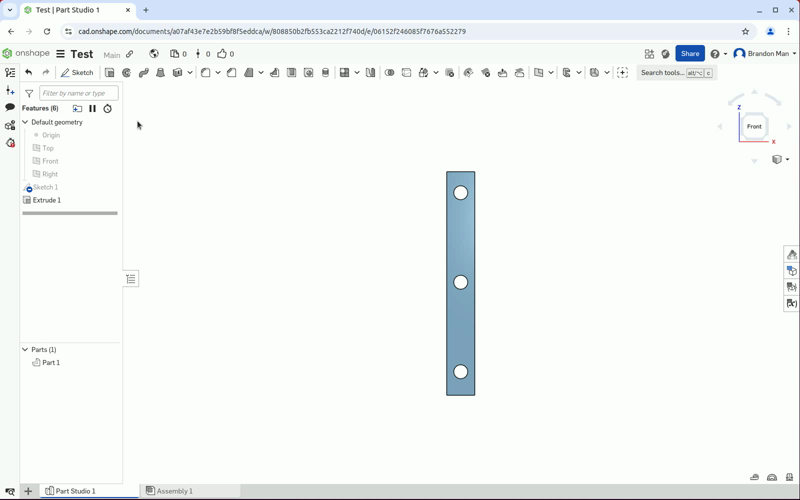
mouse_move(73, 189)
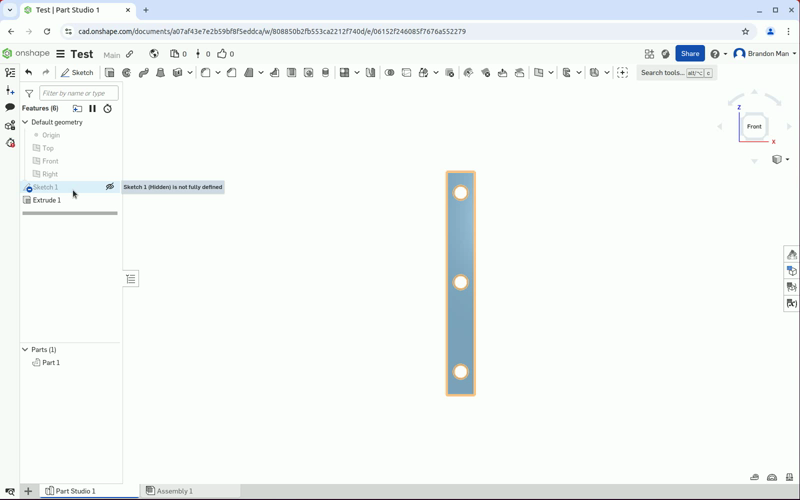
click(73, 189)
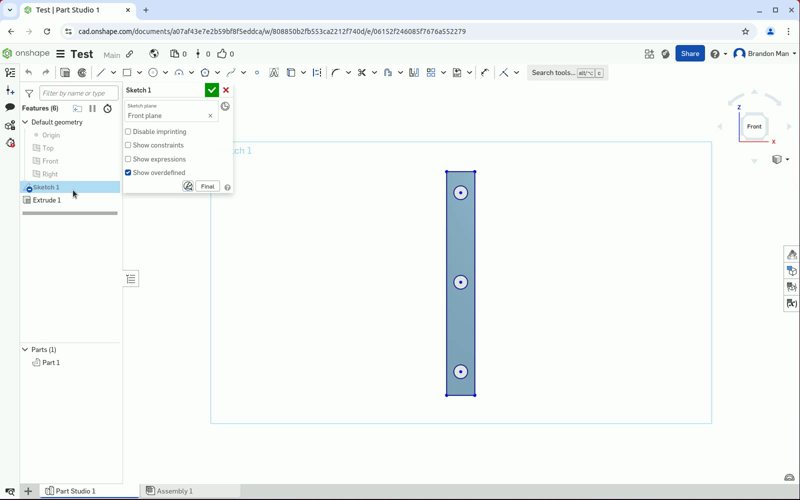
mouse_move(229, 92)
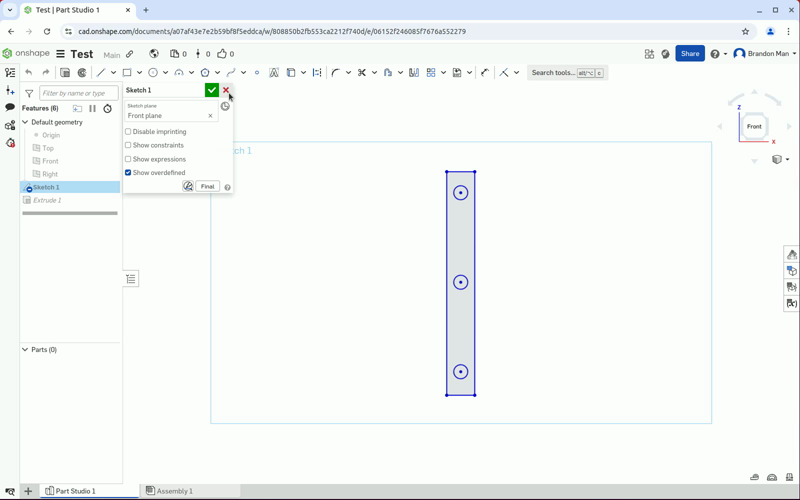
click(229, 92)
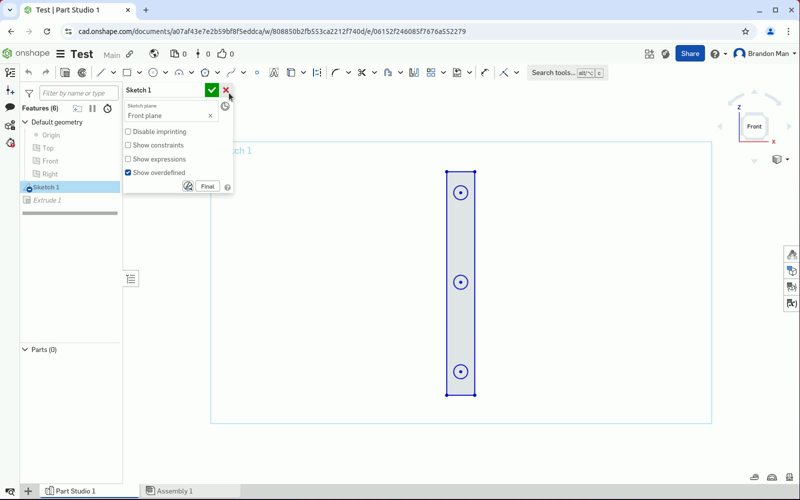
key(shift+s)
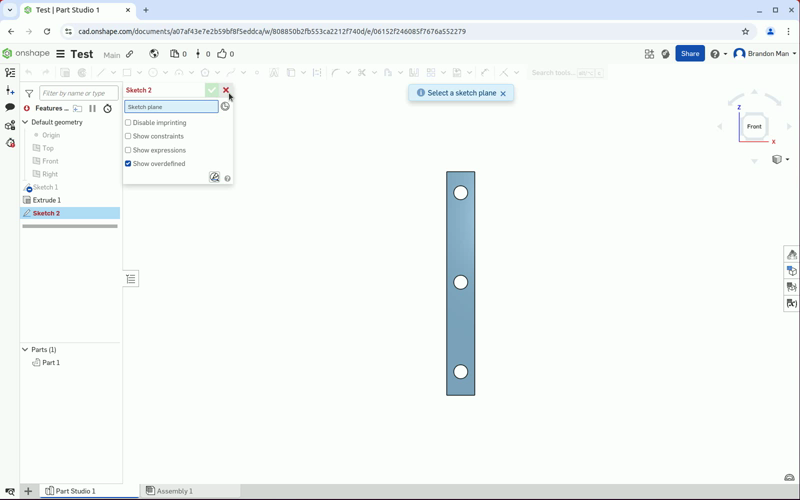
mouse_move(73, 163)
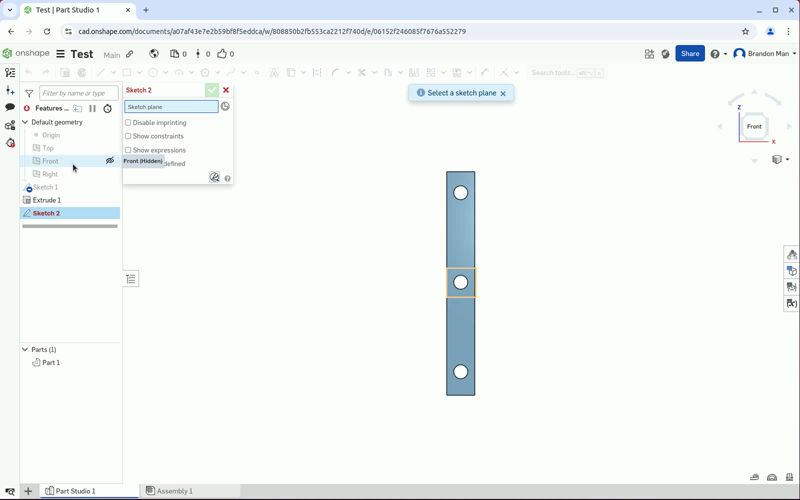
click(73, 163)
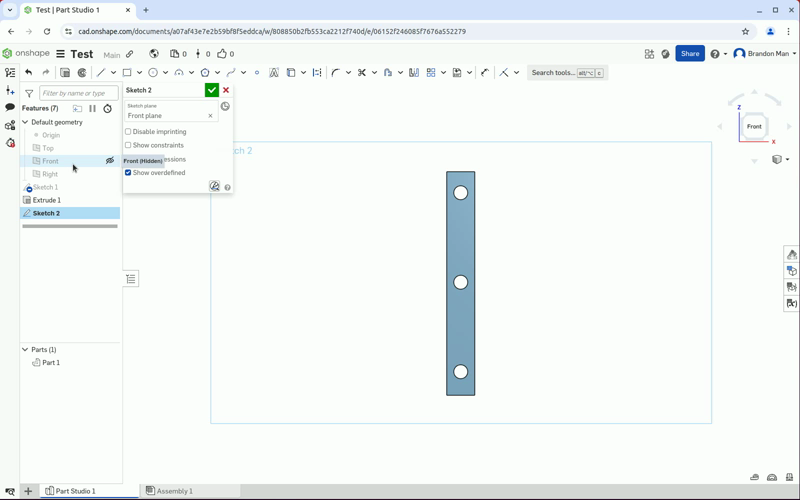
mouse_move(73, 352)
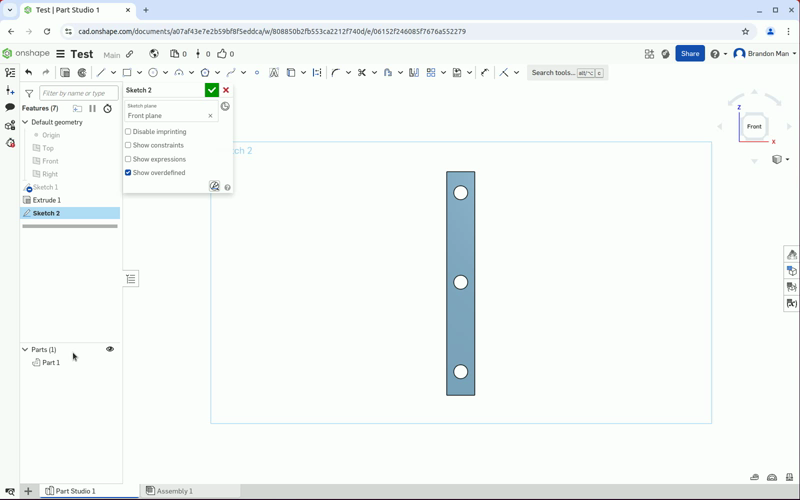
key(y)
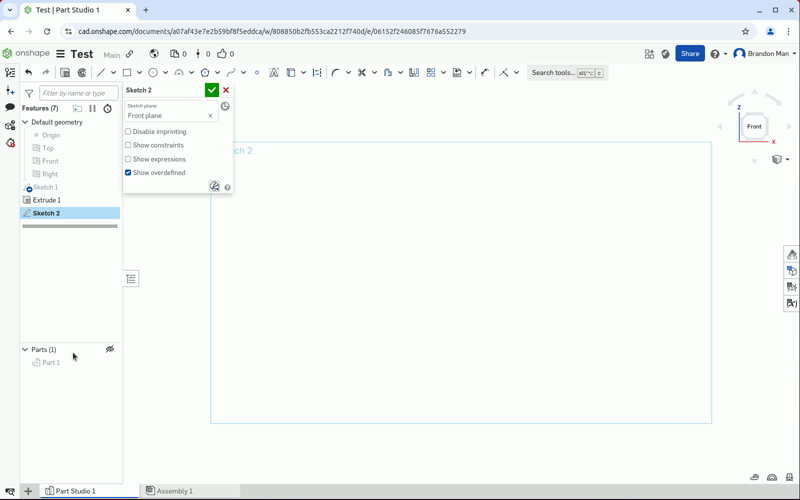
key(l)
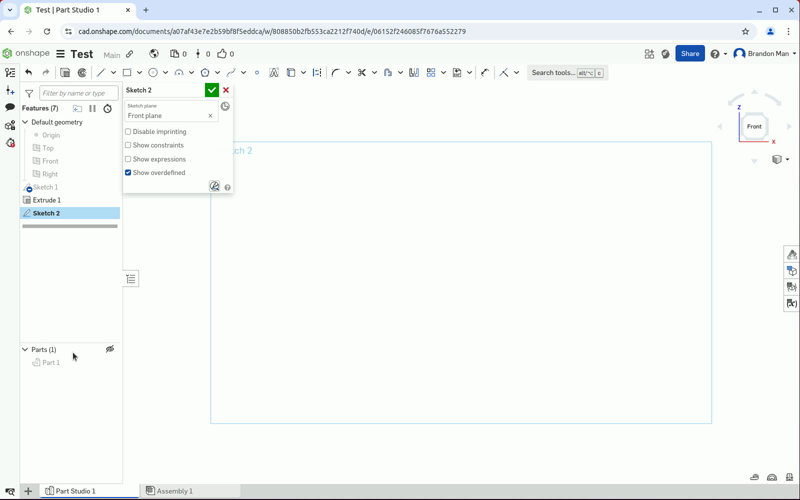
key_down(shift)
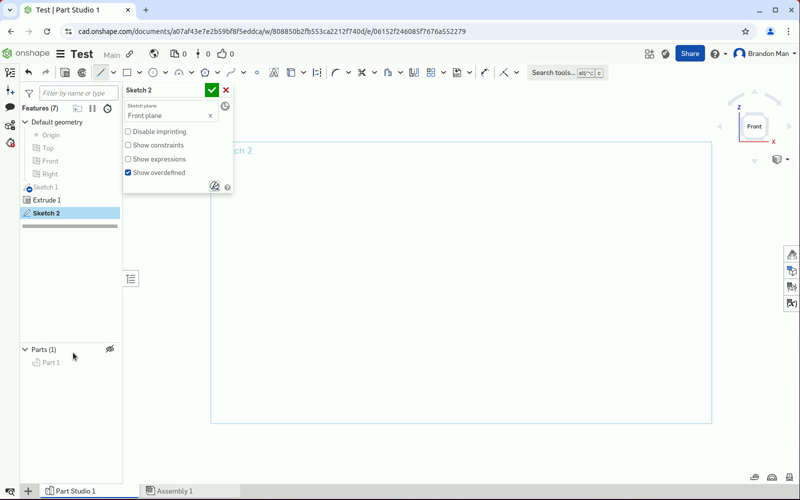
mouse_move(446, 395)
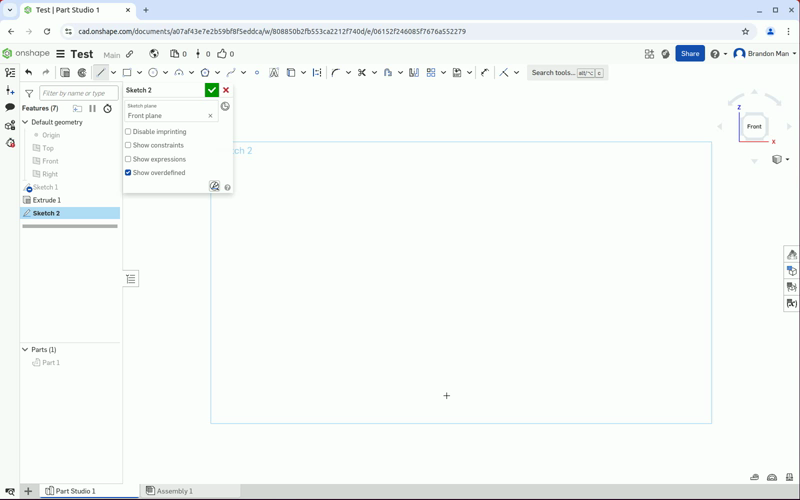
click(446, 395)
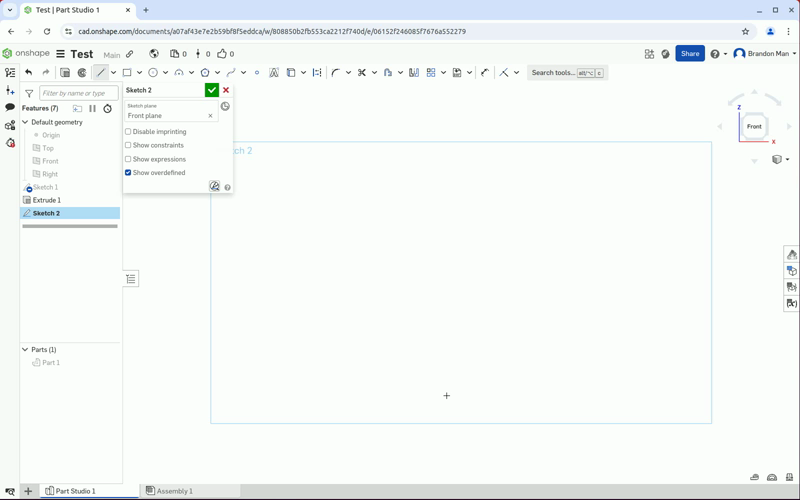
key_up(shift)
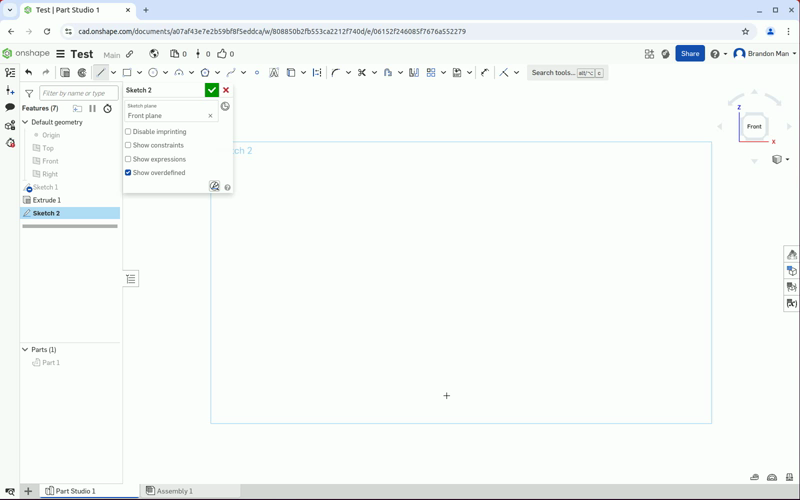
key_down(shift)
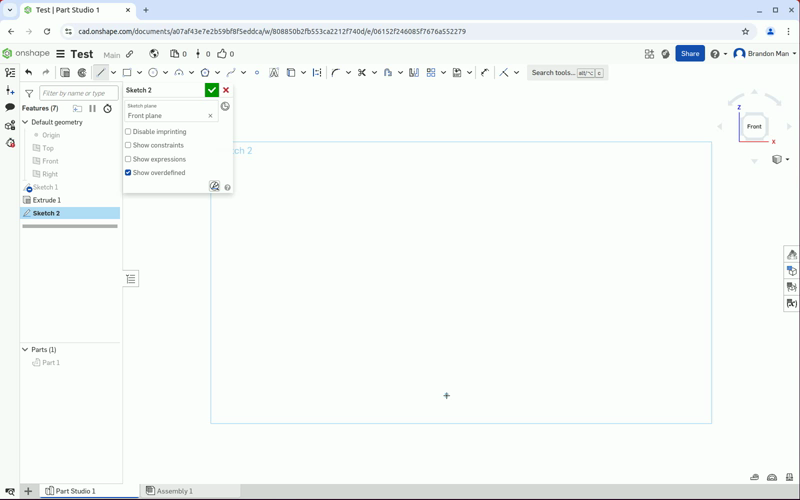
mouse_move(476, 395)
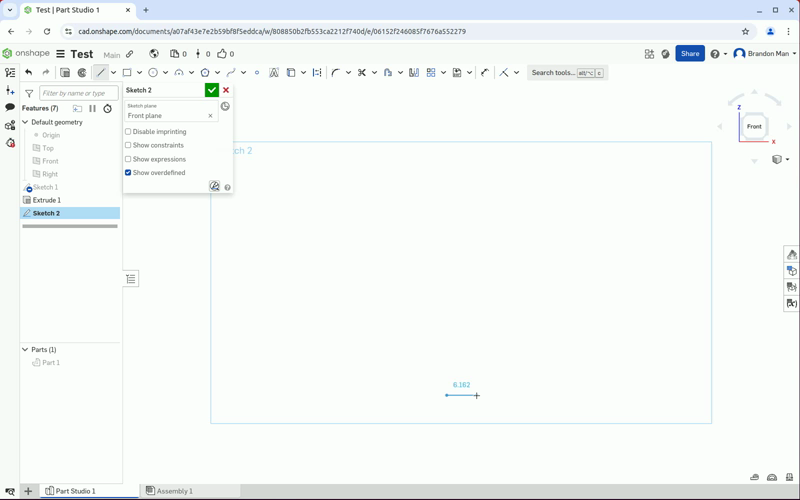
mouse_move(474, 395)
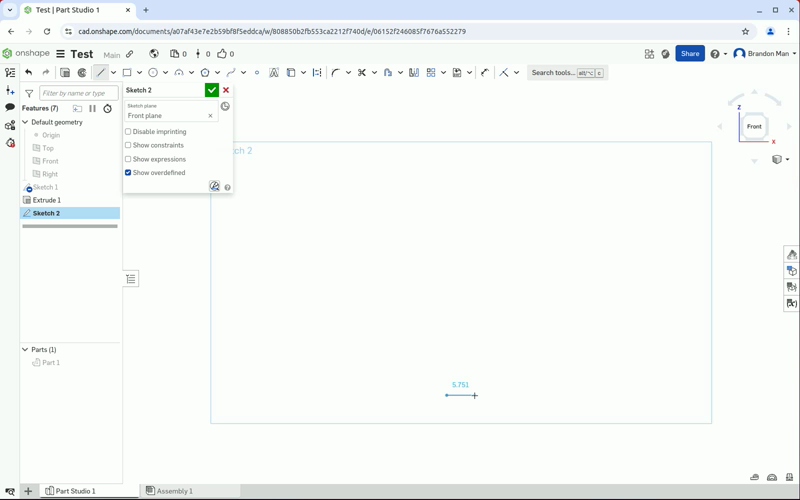
click(474, 395)
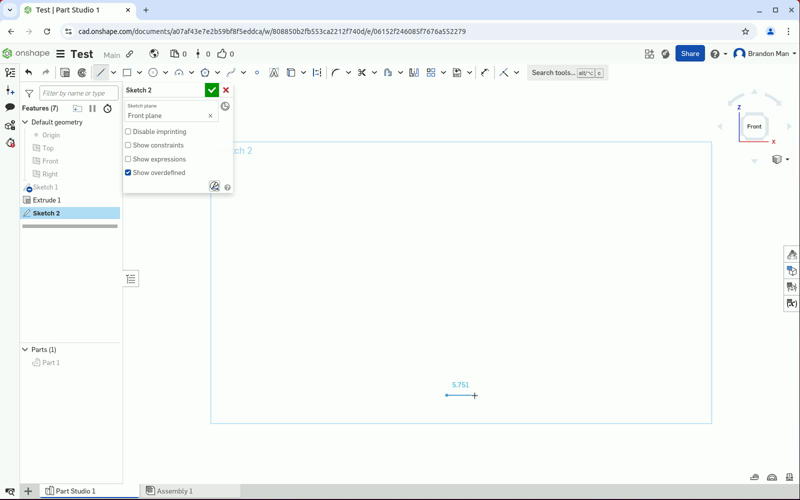
key_up(shift)
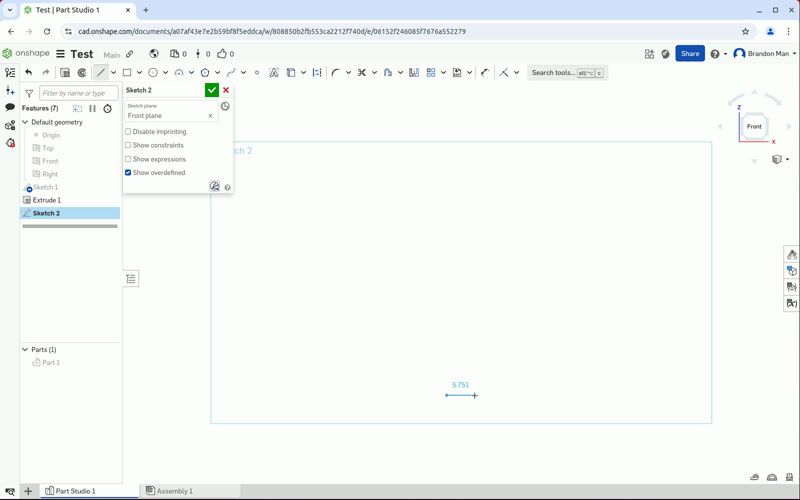
key_down(shift)
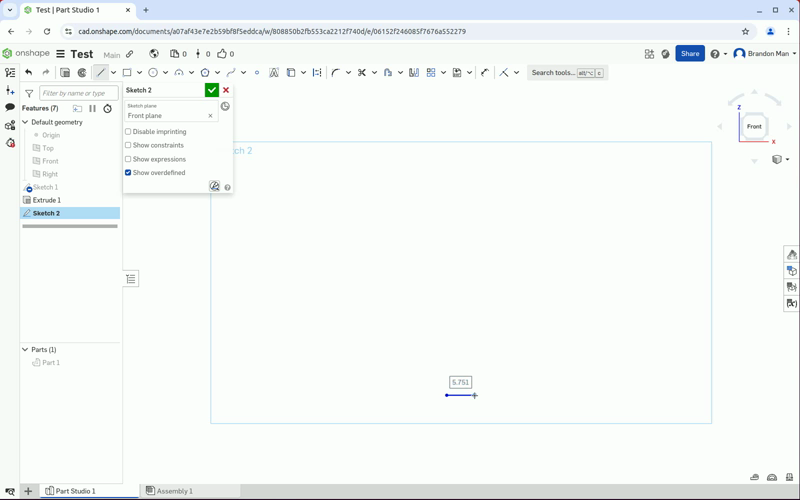
mouse_move(474, 171)
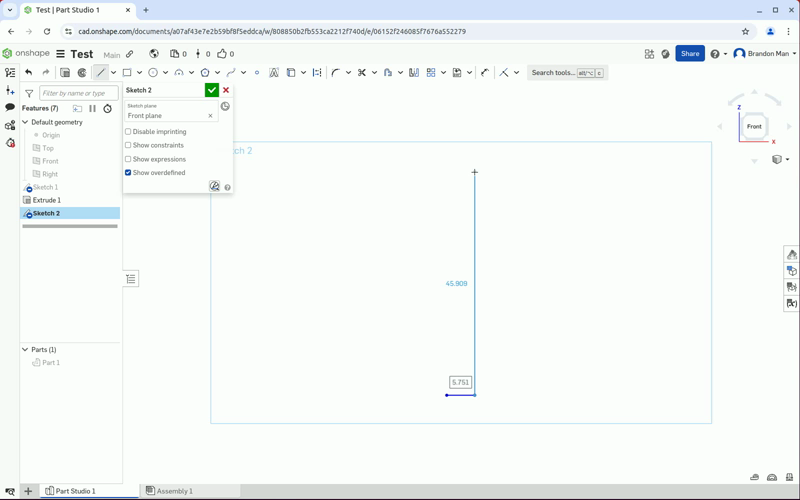
click(474, 171)
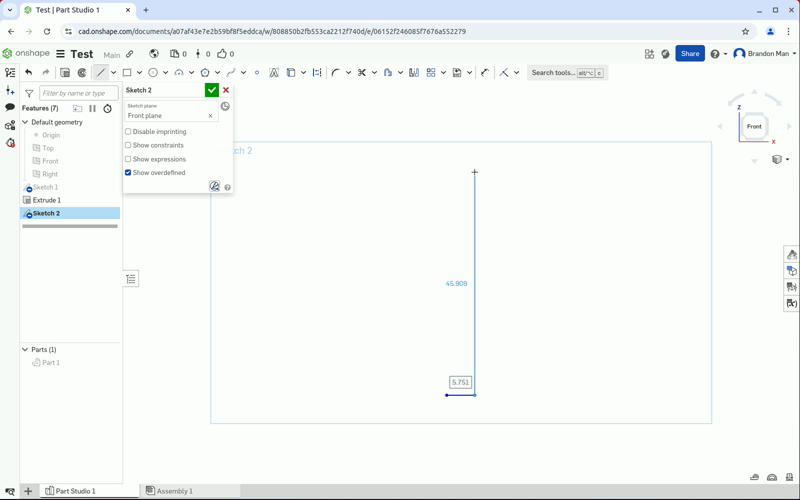
key_up(shift)
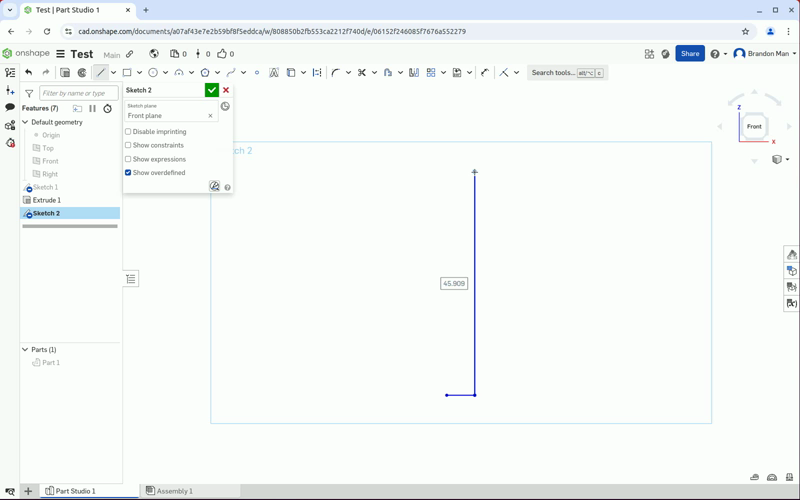
key_down(shift)
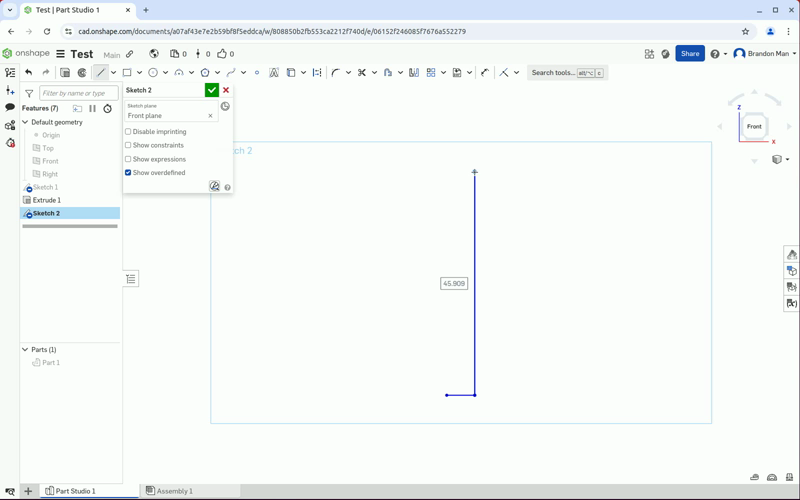
mouse_move(504, 171)
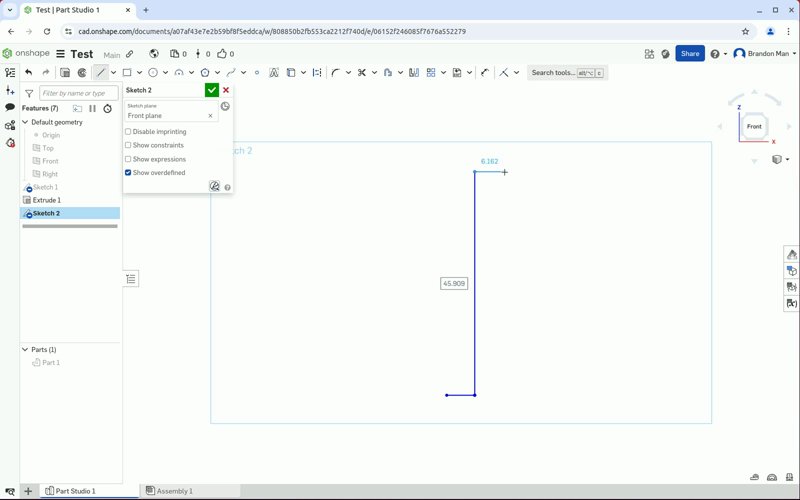
mouse_move(446, 171)
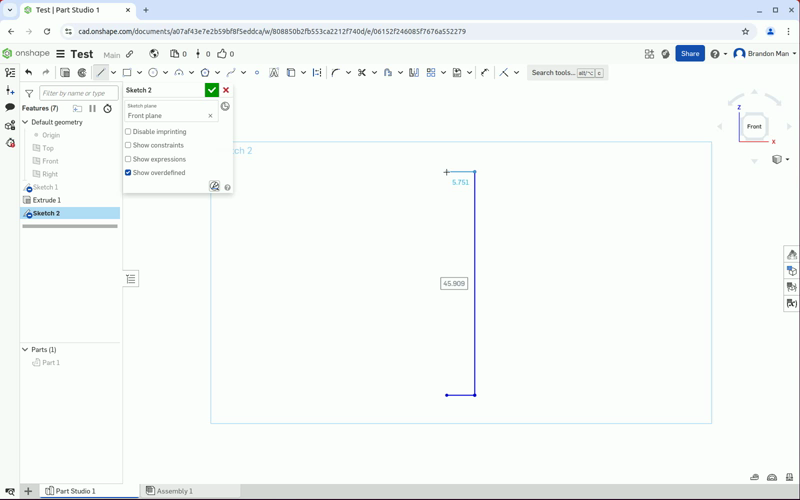
click(446, 171)
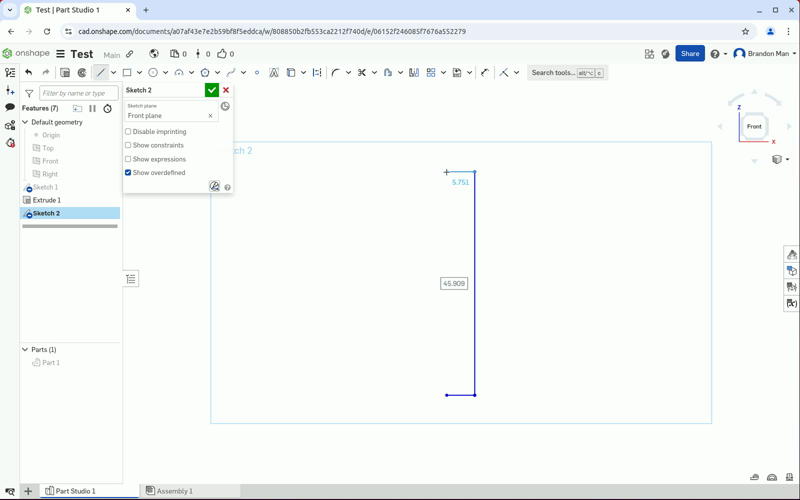
key_up(shift)
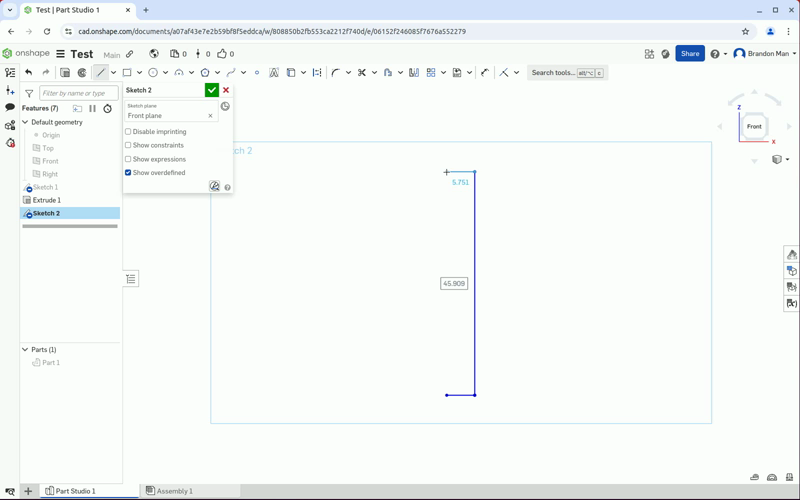
key_down(shift)
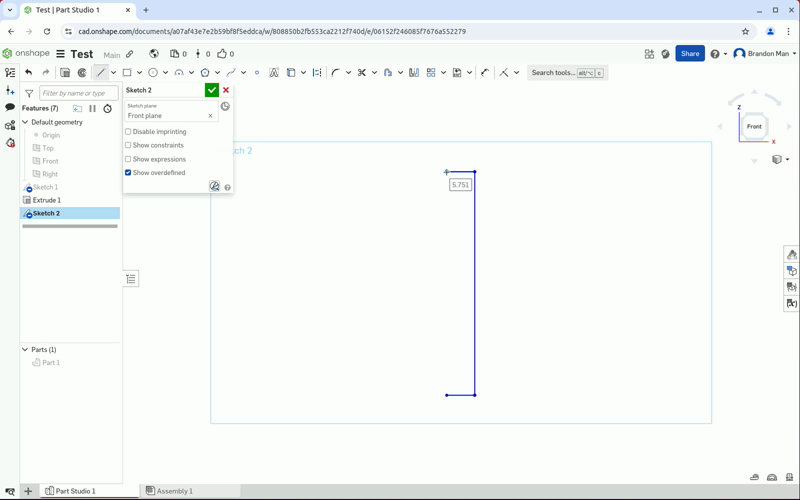
mouse_move(446, 395)
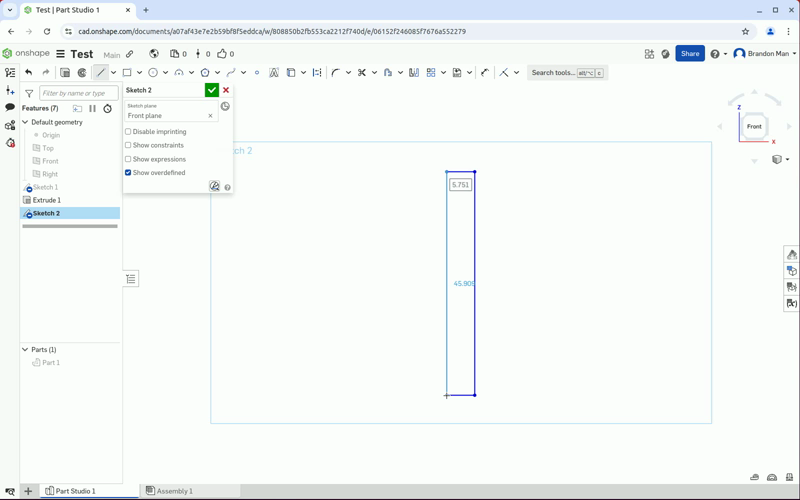
key_up(shift)
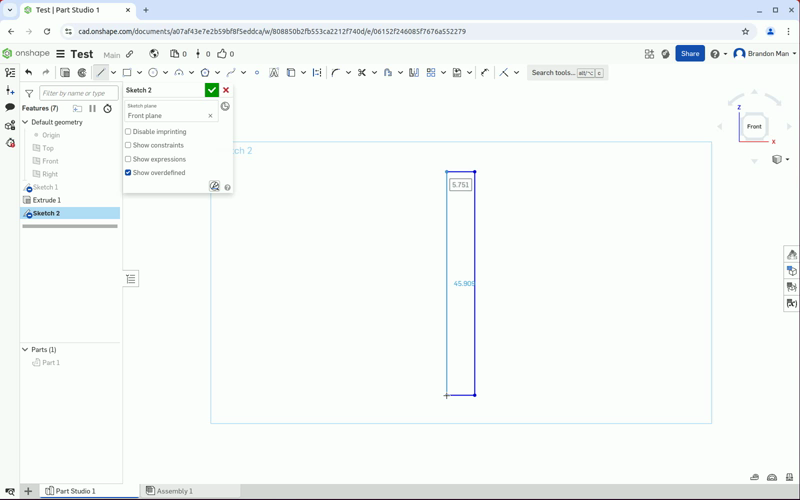
click(446, 395)
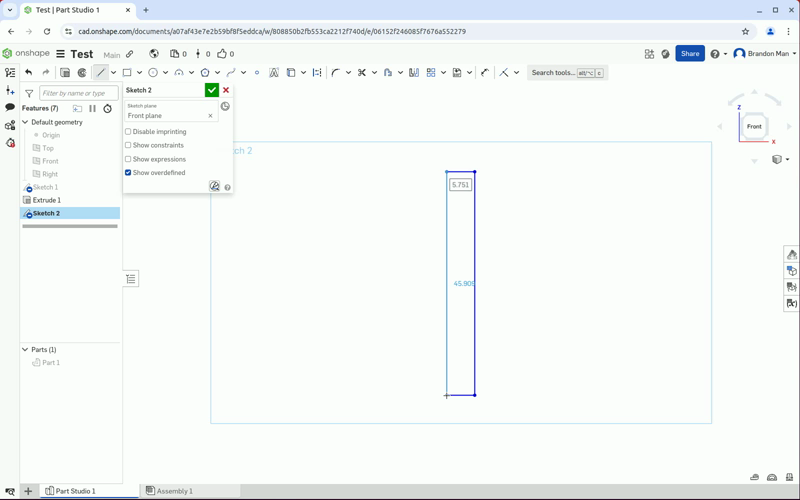
key(esc)
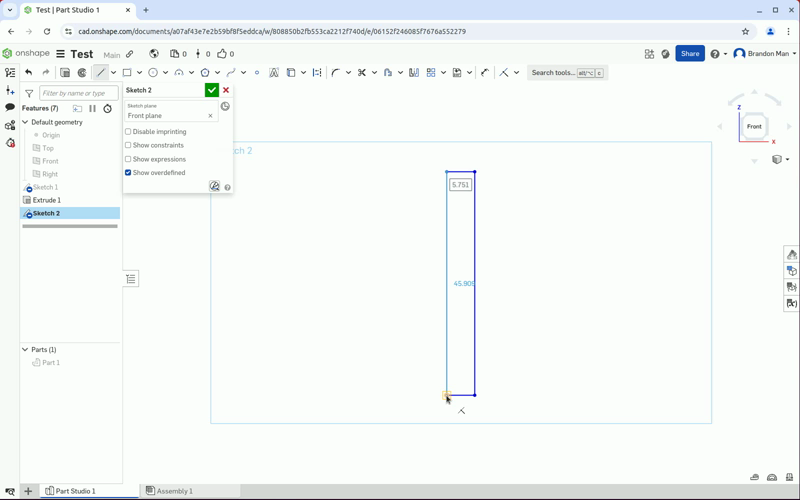
key(c)
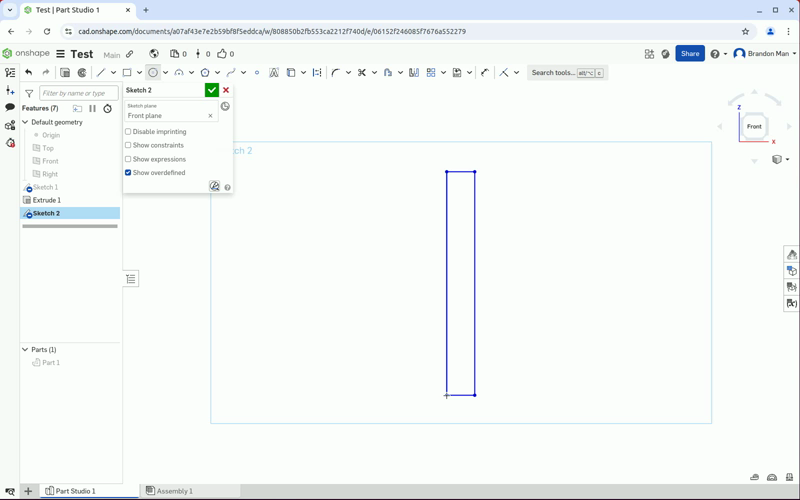
key_down(shift)
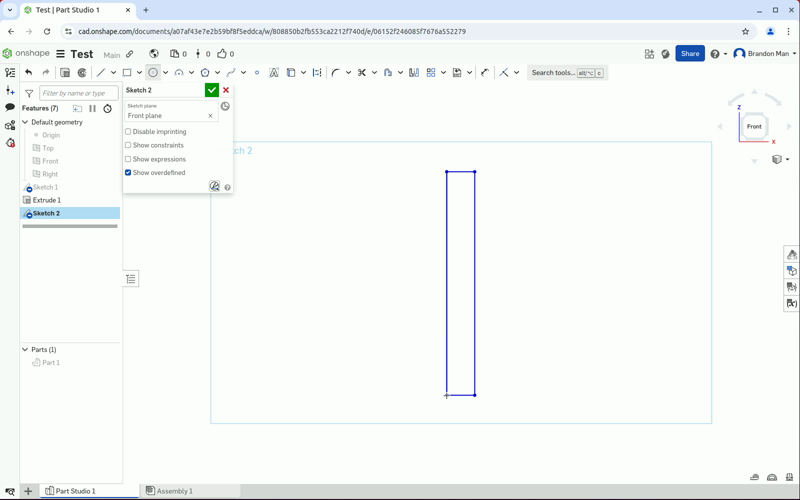
mouse_move(460, 371)
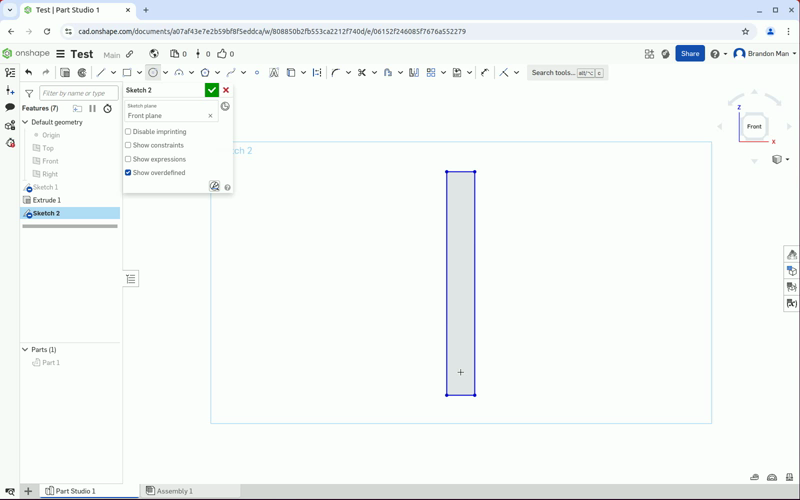
click(460, 371)
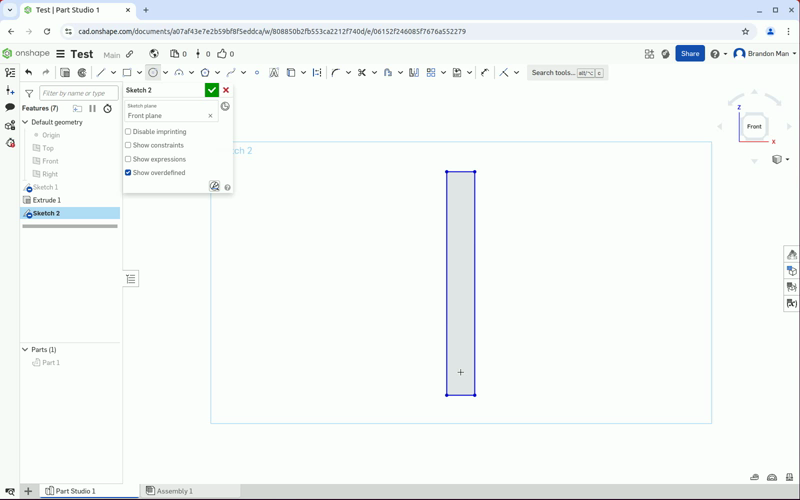
key_up(shift)
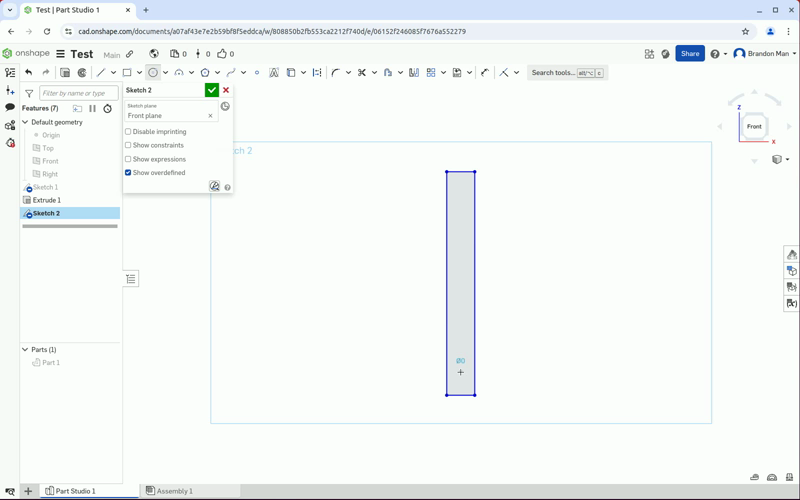
mouse_move(467, 371)
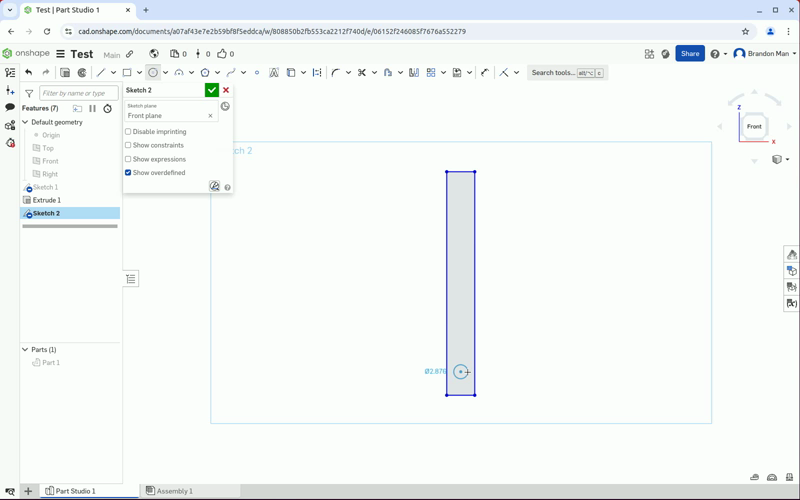
click(467, 371)
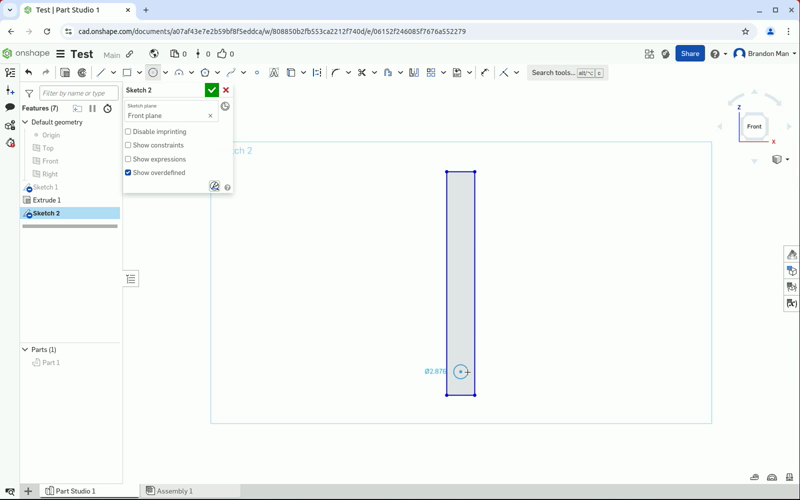
key(esc)
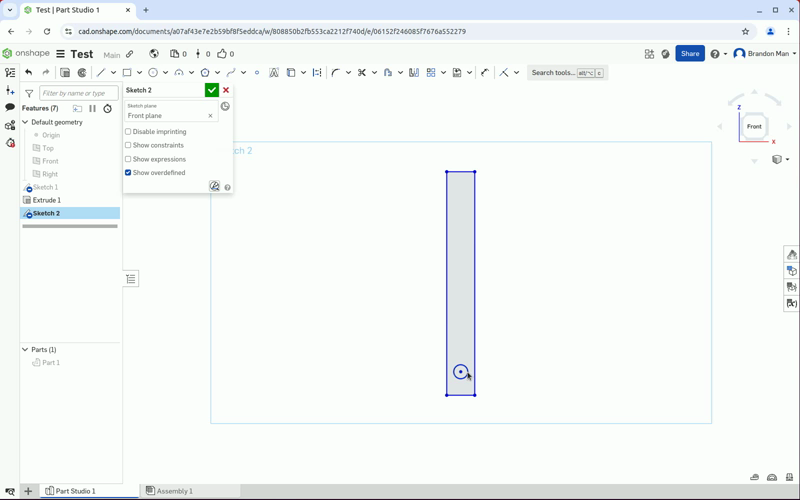
key(c)
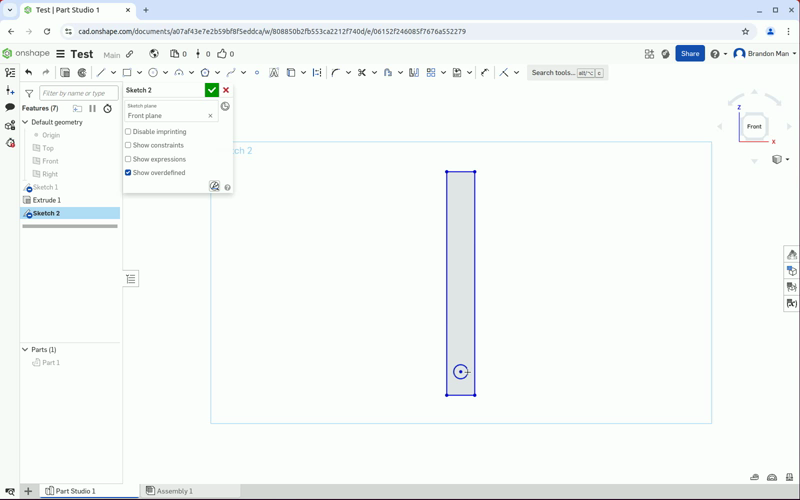
key_down(shift)
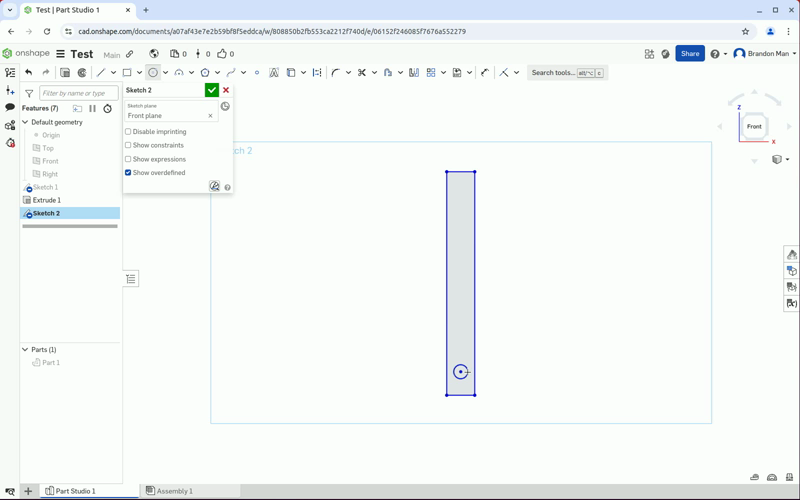
mouse_move(460, 282)
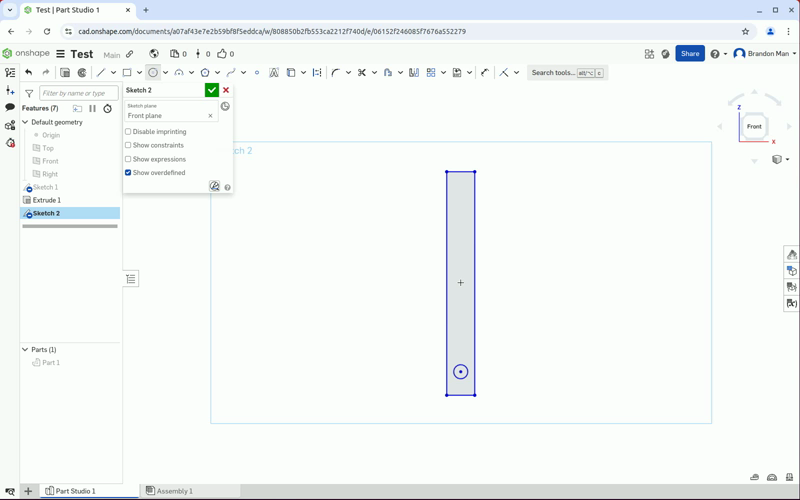
click(460, 282)
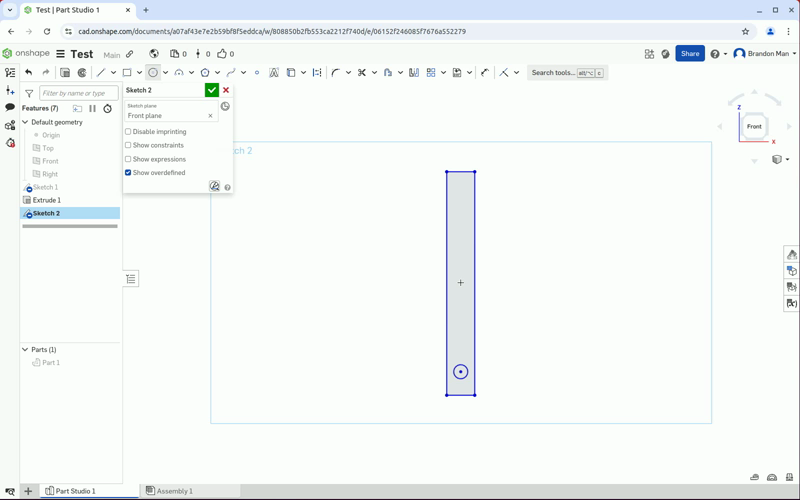
key_up(shift)
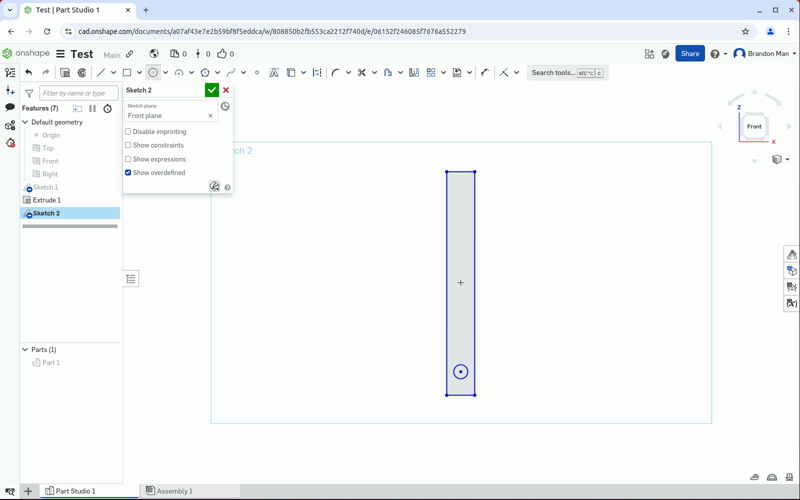
mouse_move(467, 282)
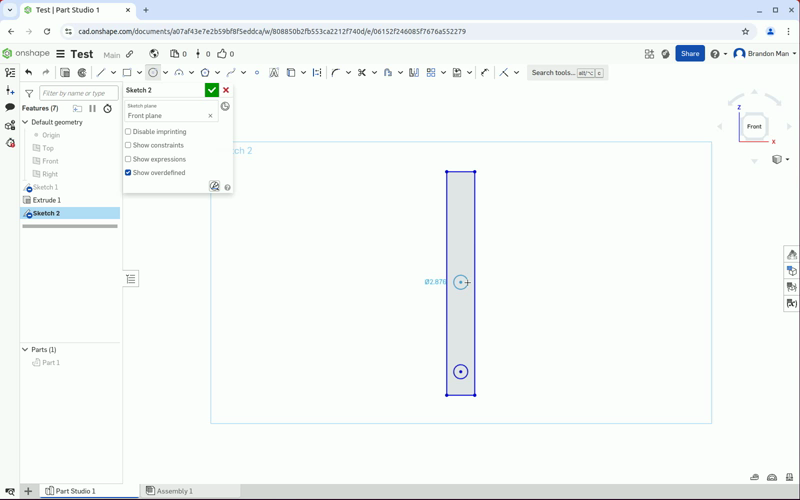
click(467, 282)
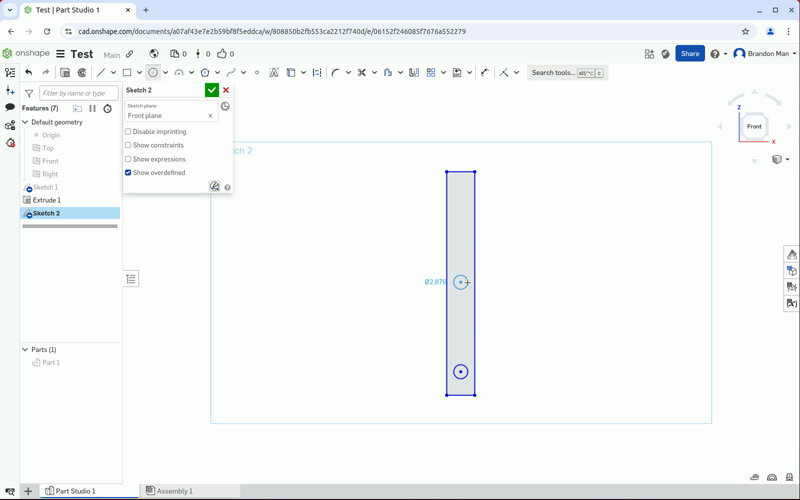
key(esc)
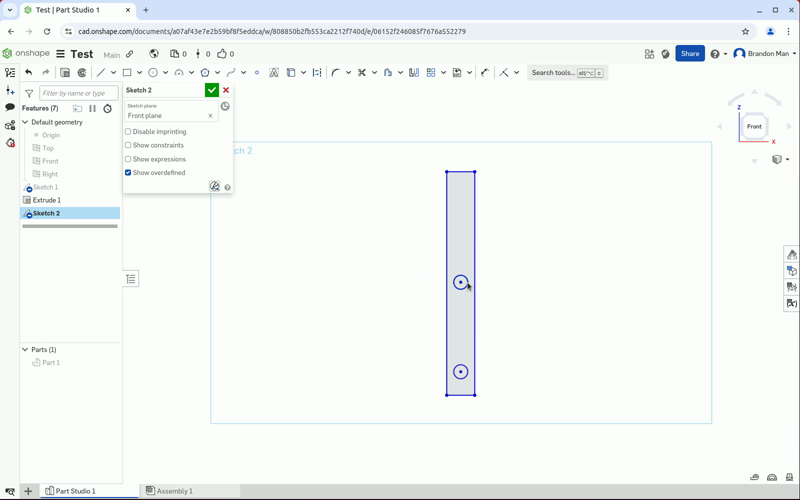
key(c)
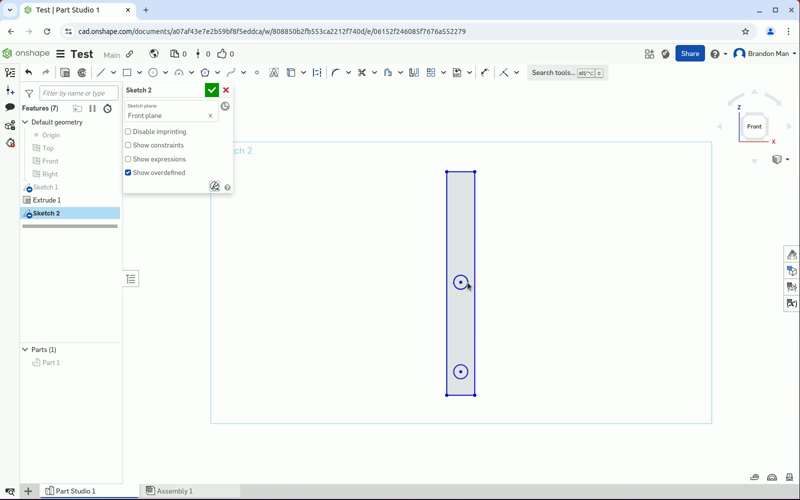
key_down(shift)
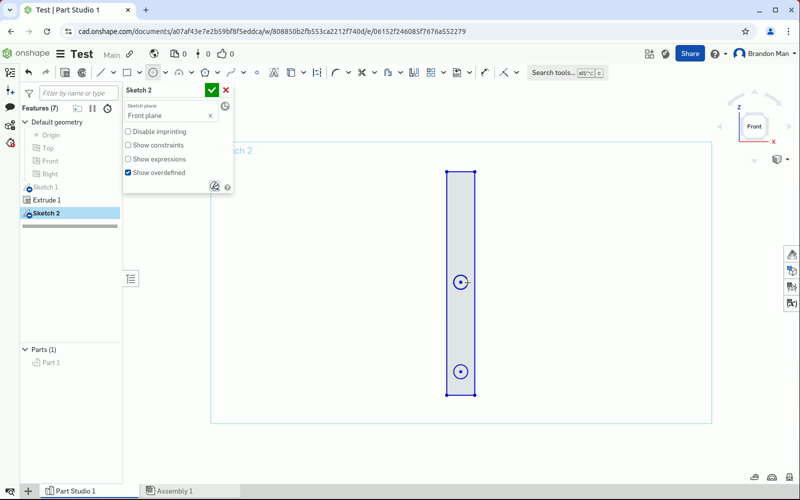
mouse_move(460, 192)
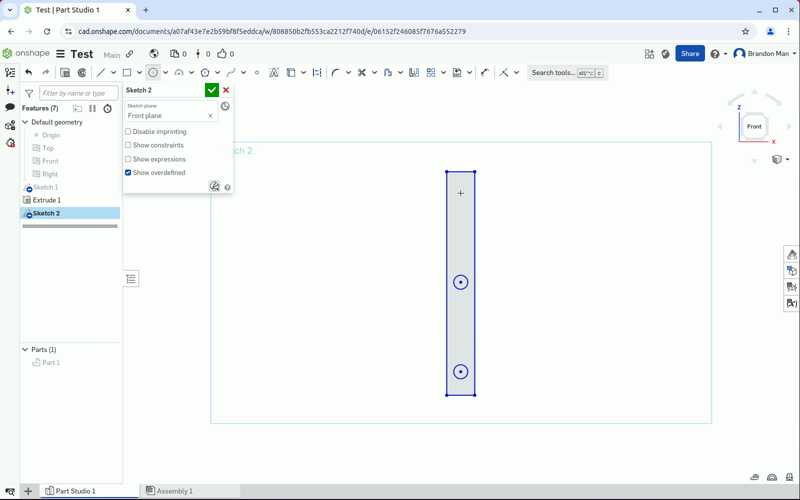
click(460, 192)
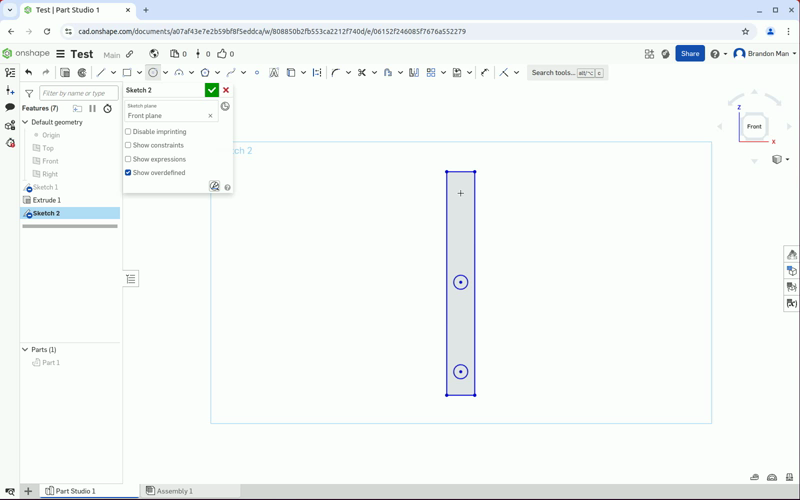
key_up(shift)
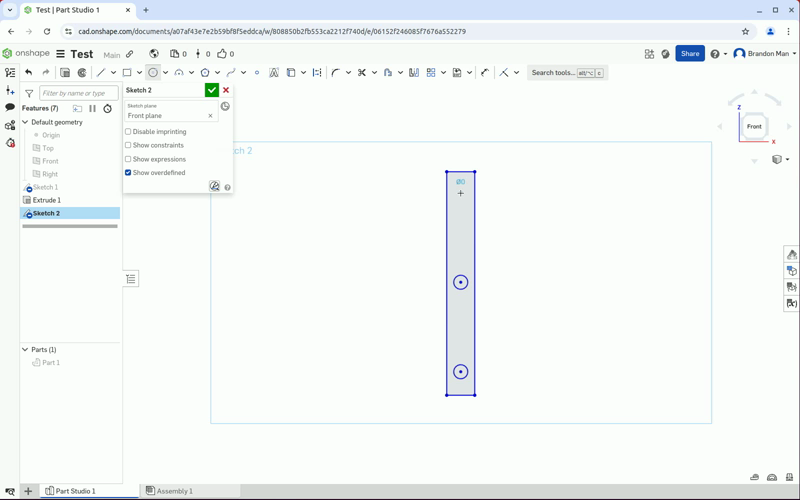
mouse_move(467, 192)
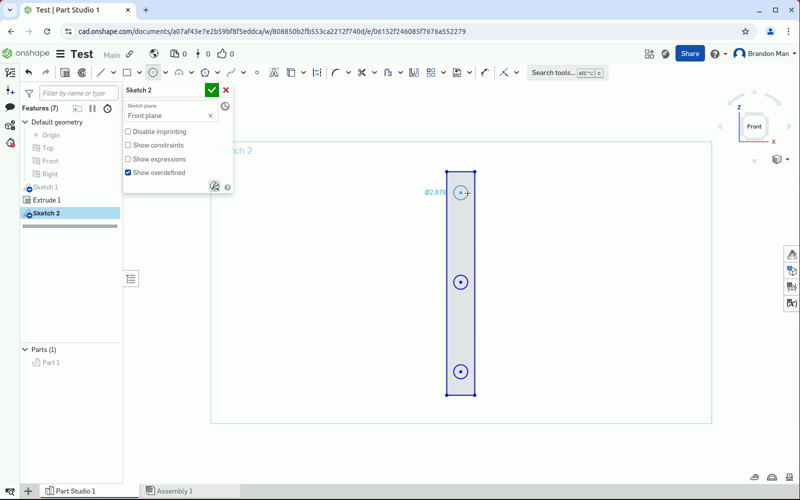
click(467, 192)
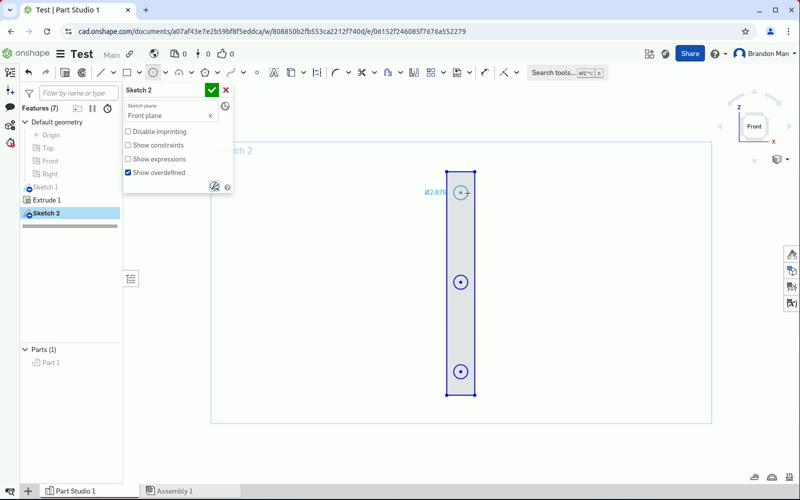
key(esc)
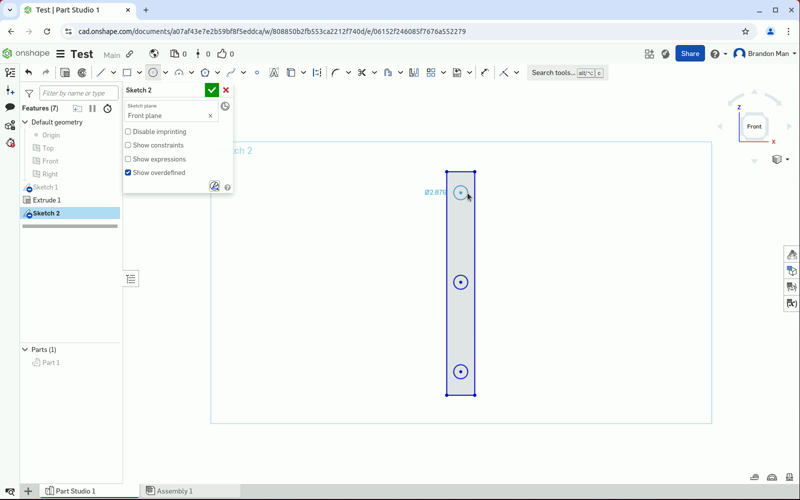
mouse_move(460, 248)
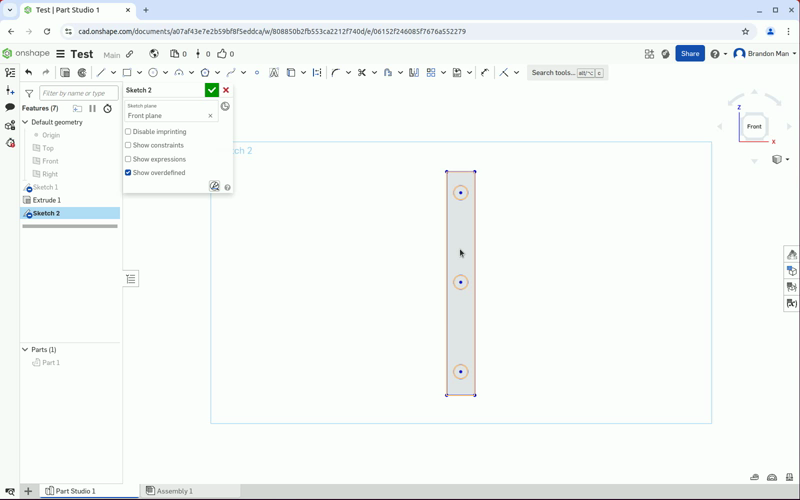
click(460, 248)
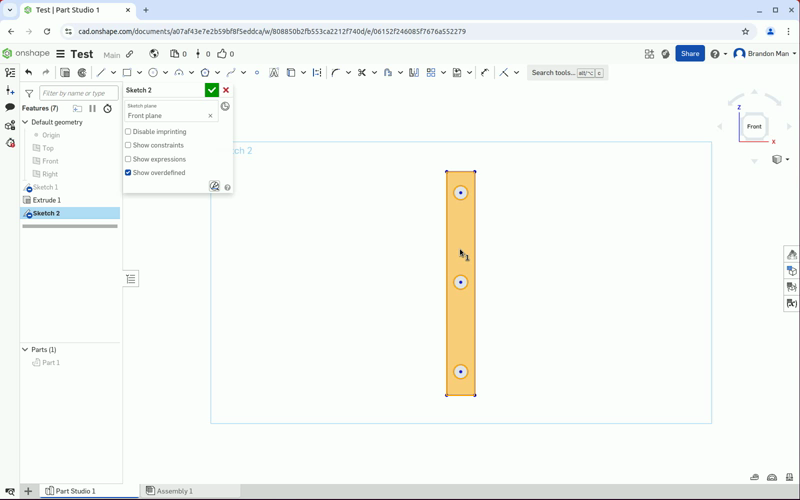
mouse_move(73, 352)
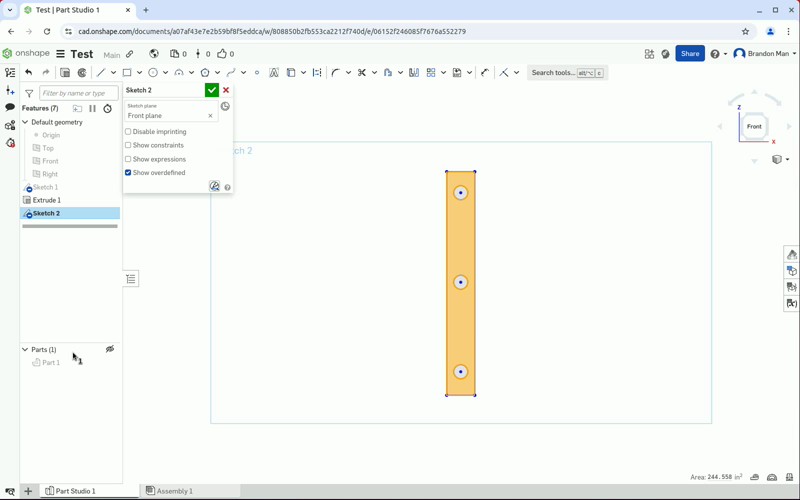
key(shift+y)
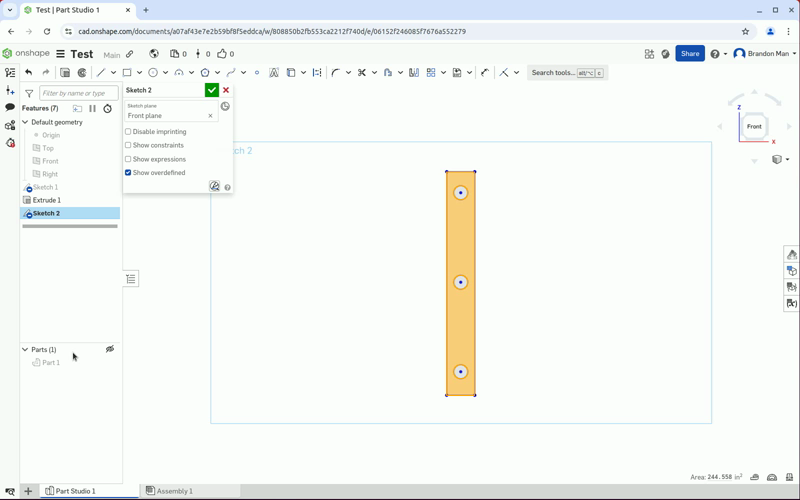
key(shift+e)
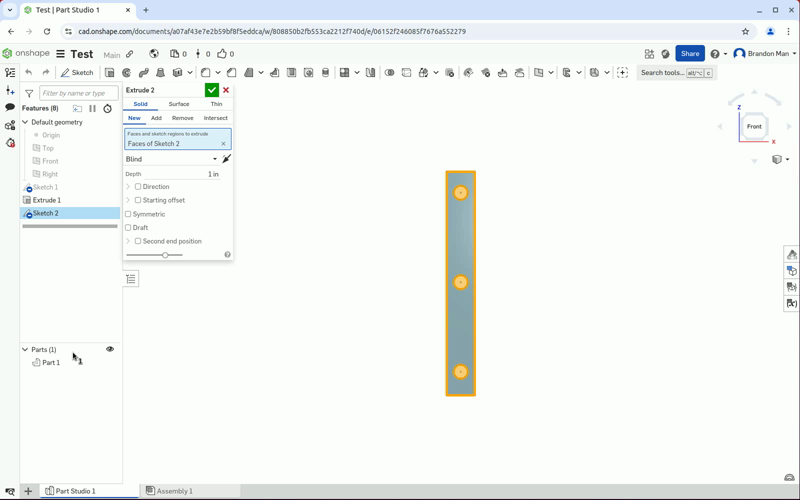
mouse_move(143, 106)
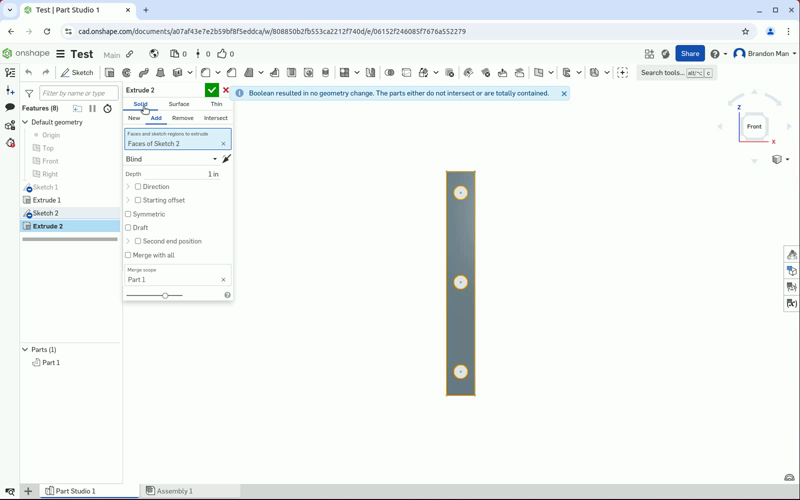
click(143, 106)
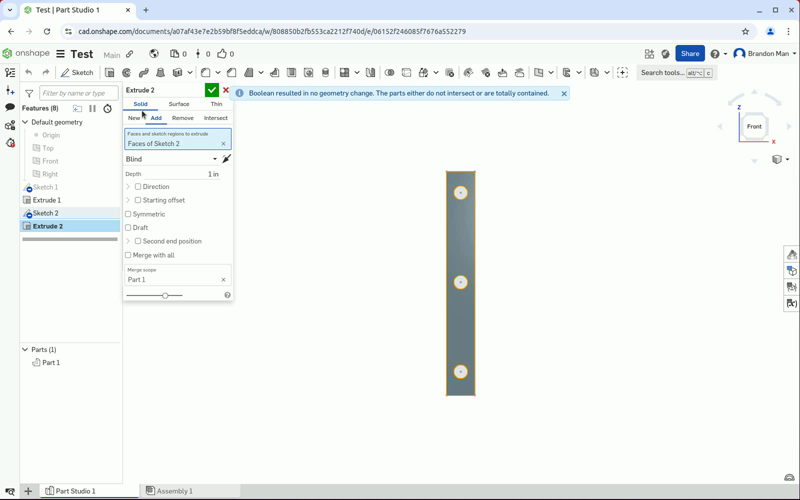
mouse_move(137, 120)
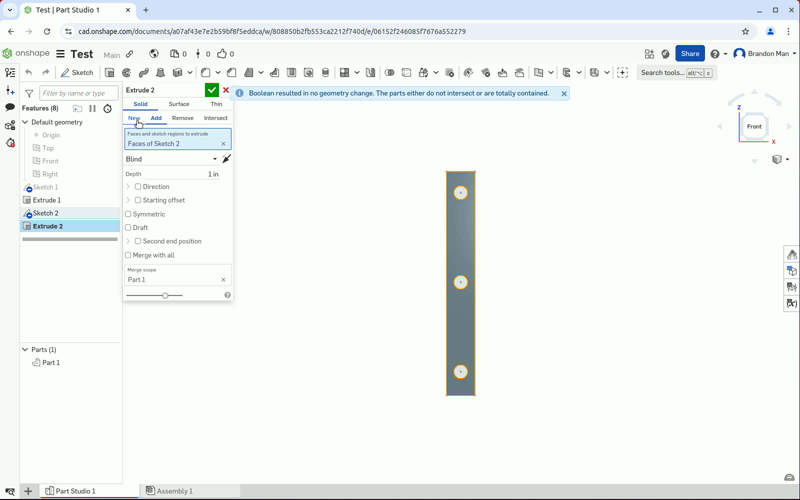
click(137, 120)
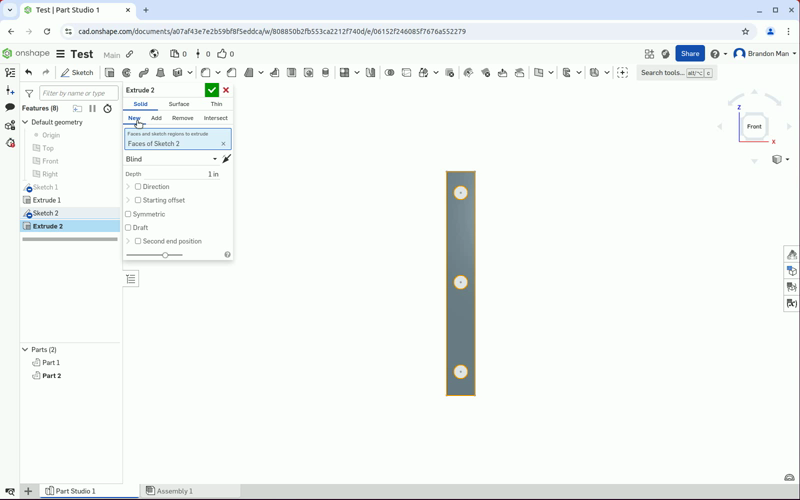
key(tab, 4)
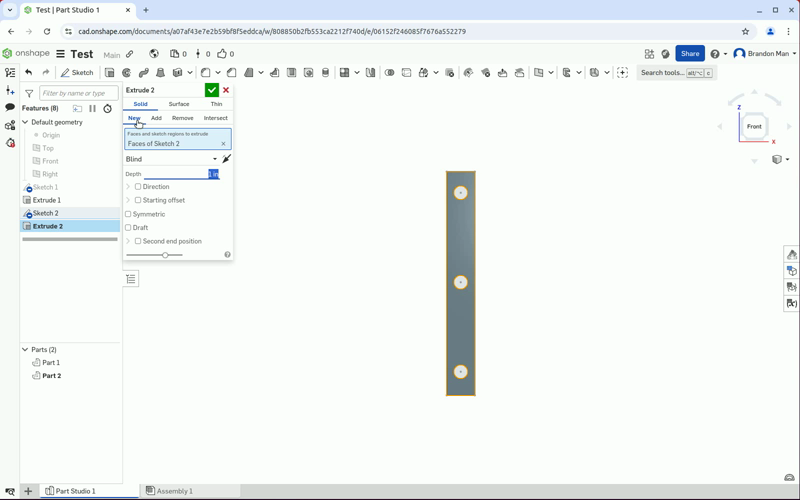
text(-0.241)
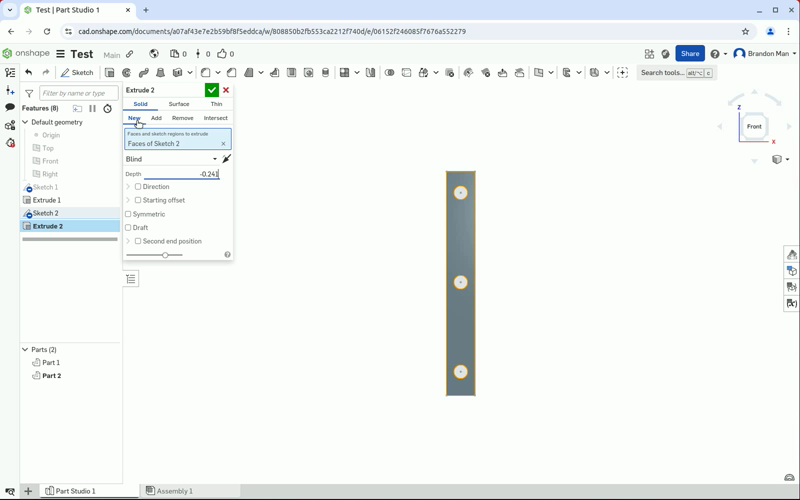
key(enter)
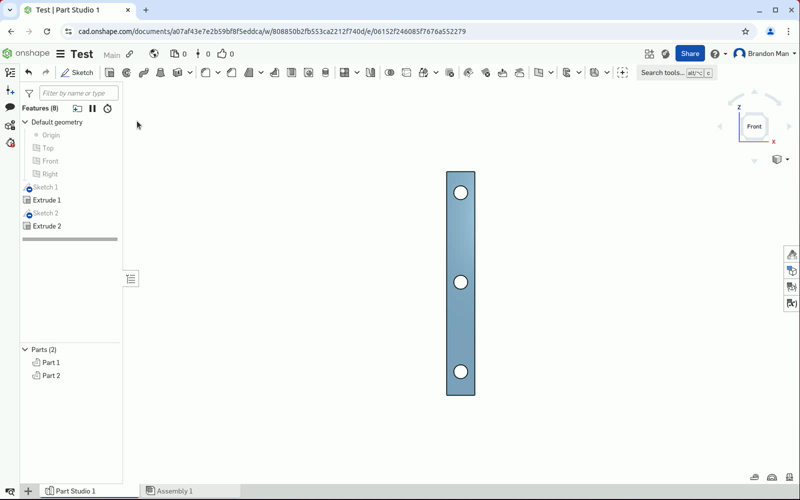
key(shift+h)
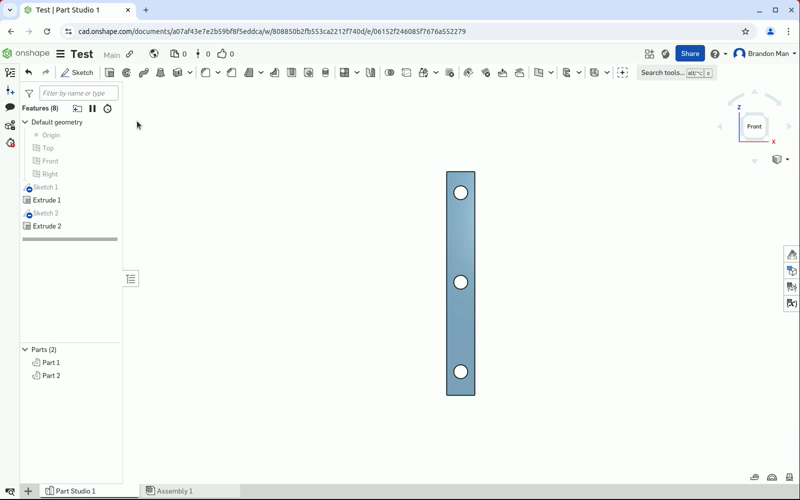
key(shift+h)
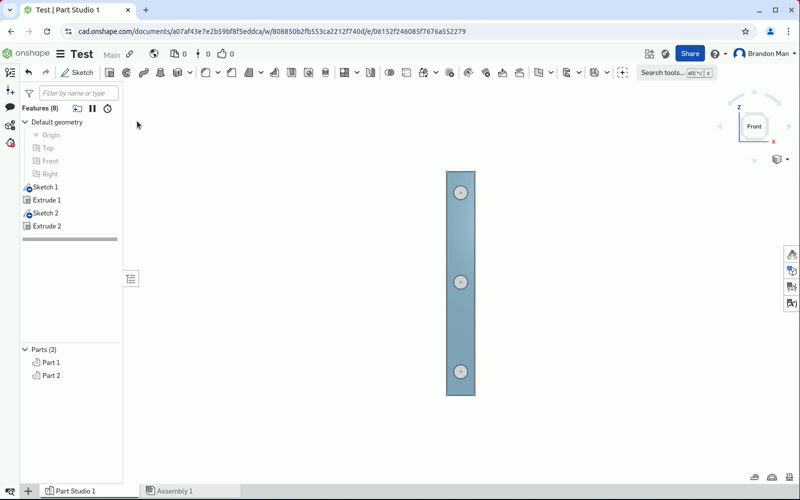
key(shift+7)
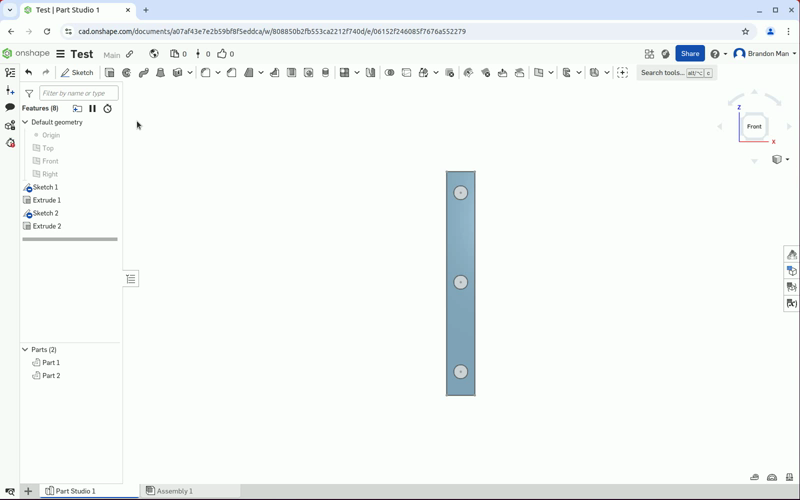
key(left, 2)
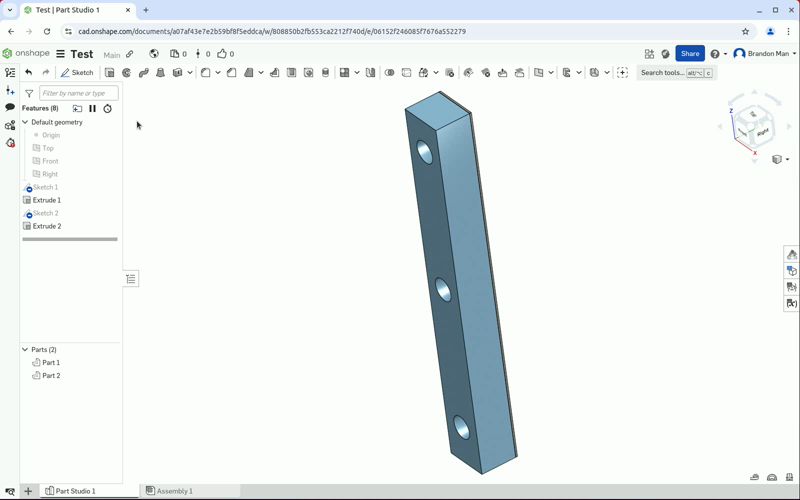
key(down, 2)
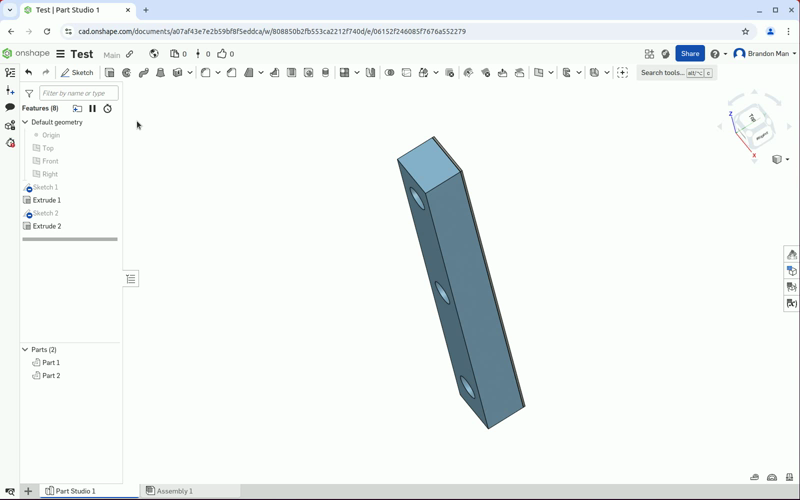
key(up, 2)
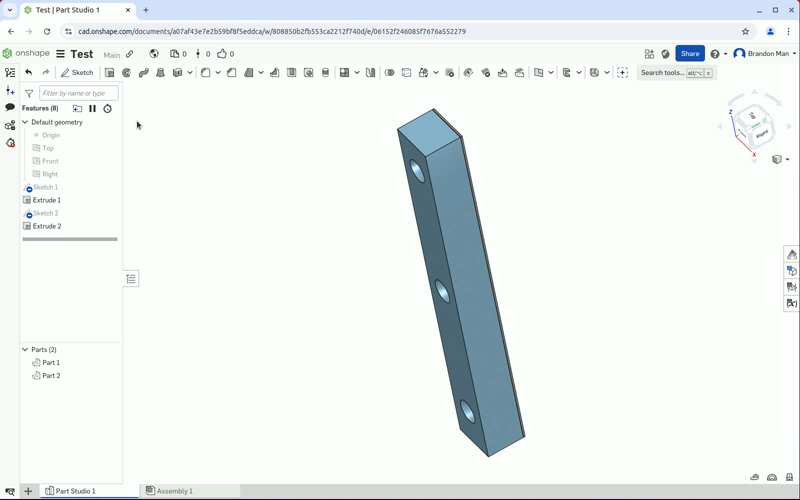
key(right, 2)
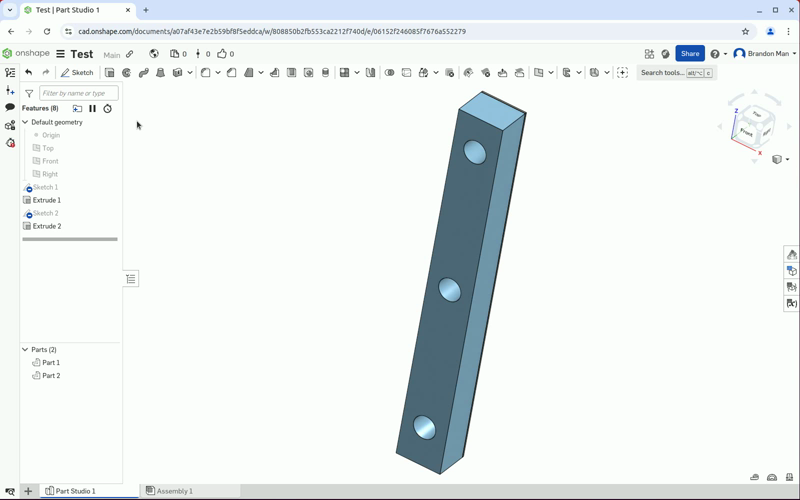
mouse_move(73, 189)
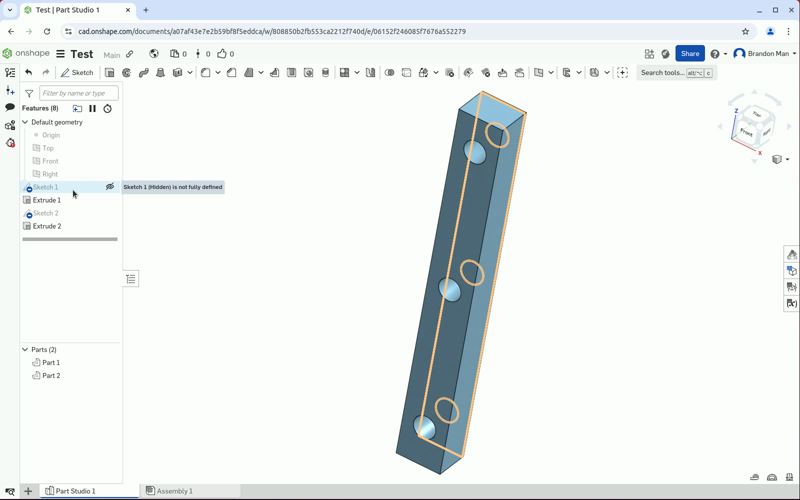
click(73, 189)